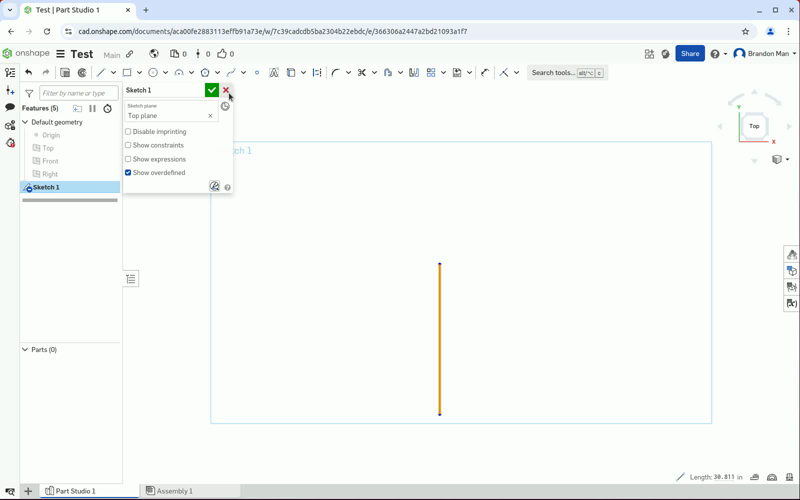
key(shift+h)
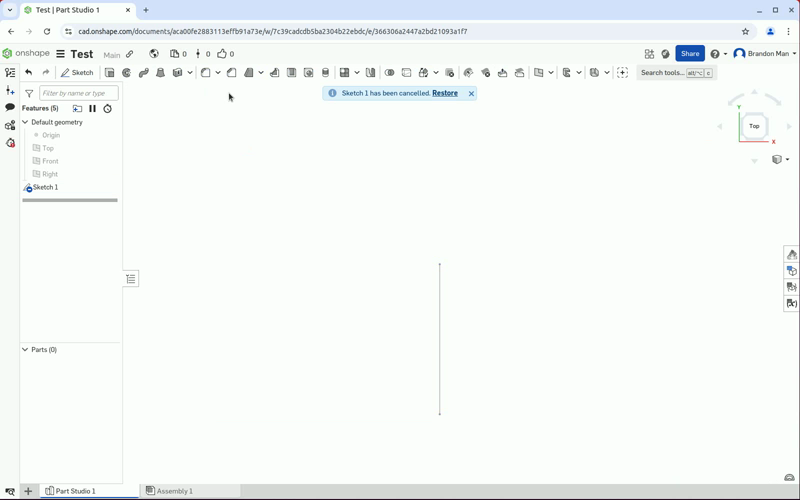
key(shift+s)
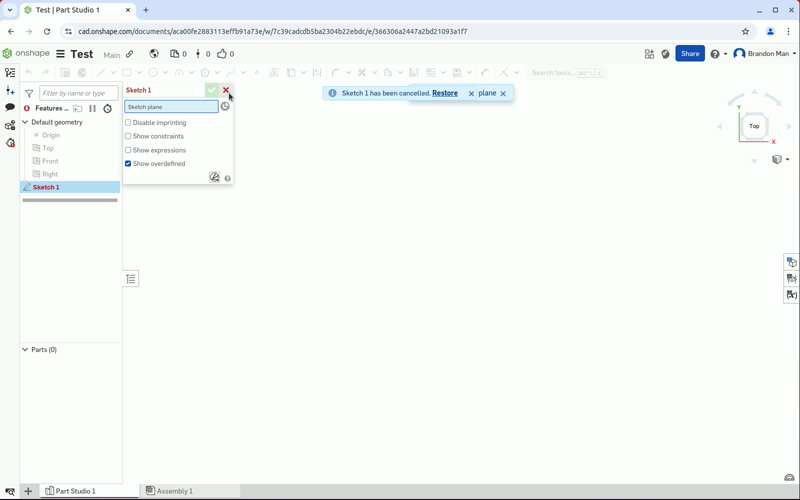
mouse_move(73, 150)
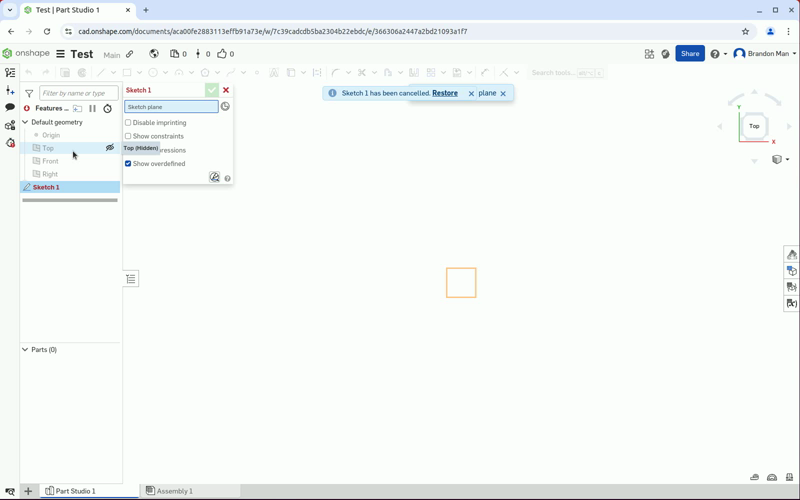
click(73, 150)
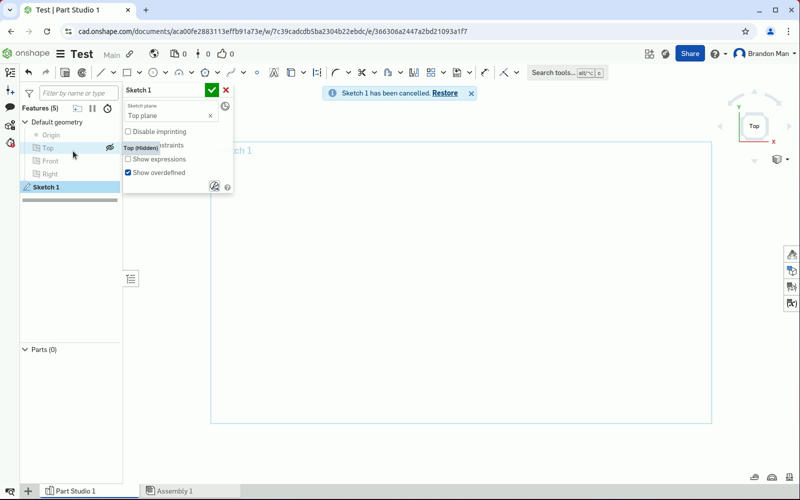
mouse_move(73, 352)
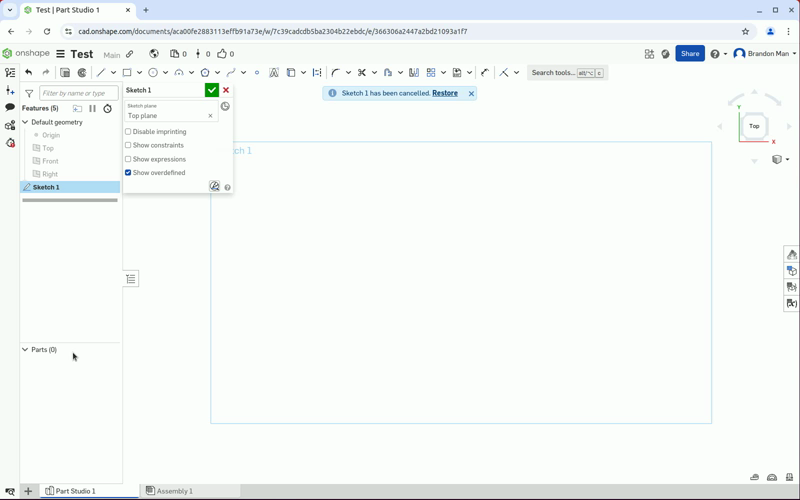
key(y)
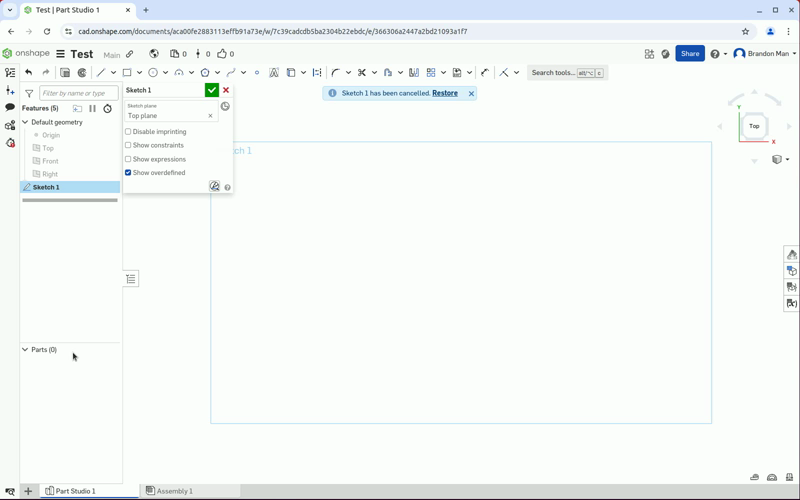
key(l)
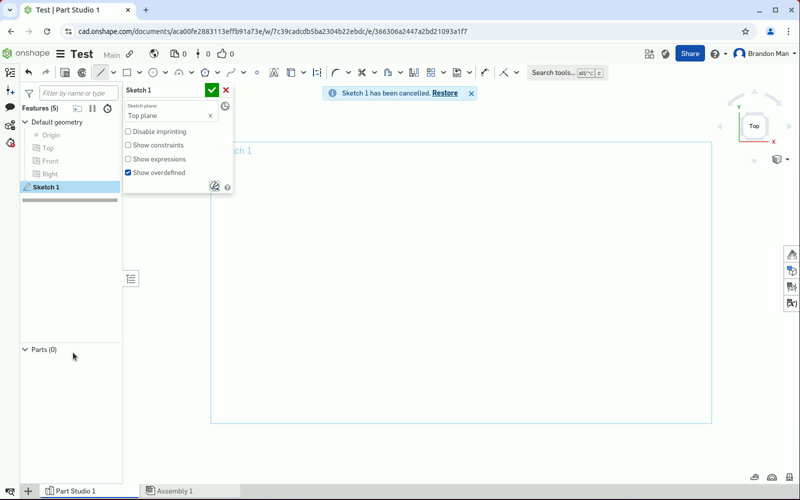
key_down(shift)
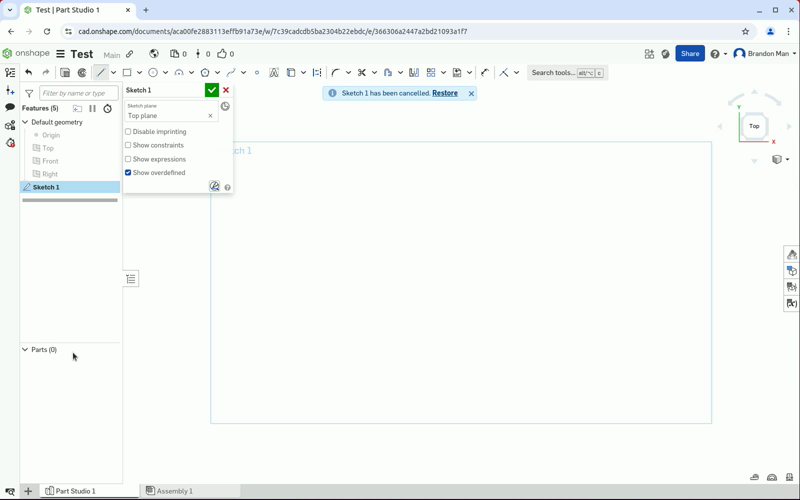
mouse_move(349, 282)
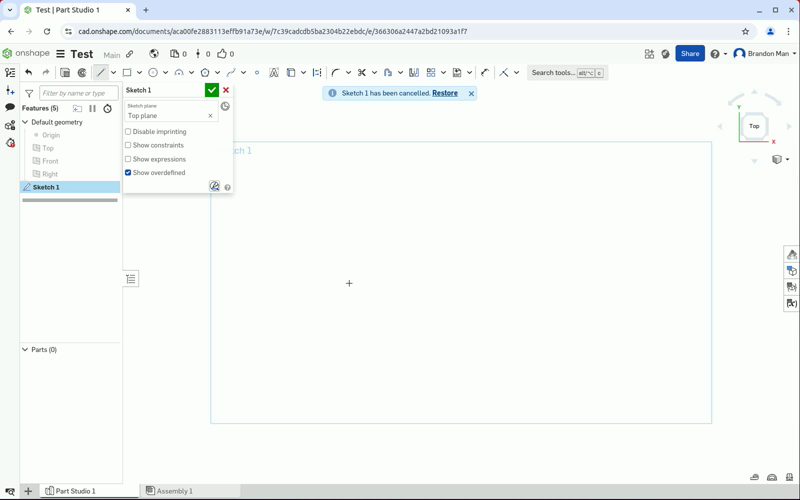
click(349, 282)
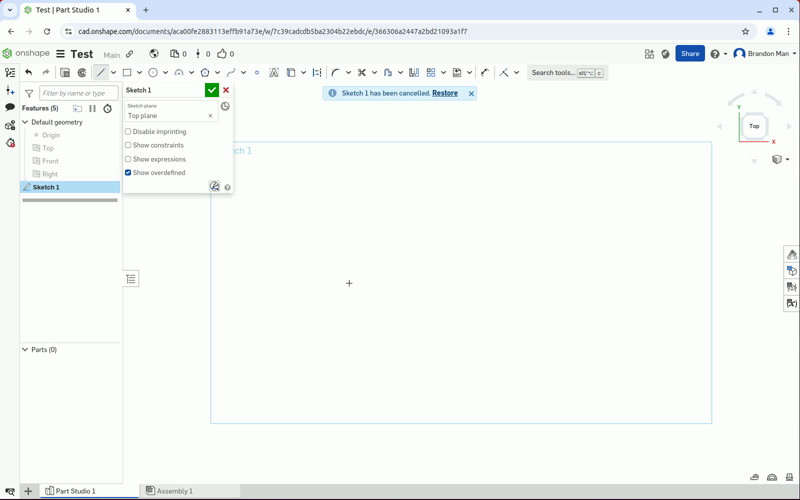
key_up(shift)
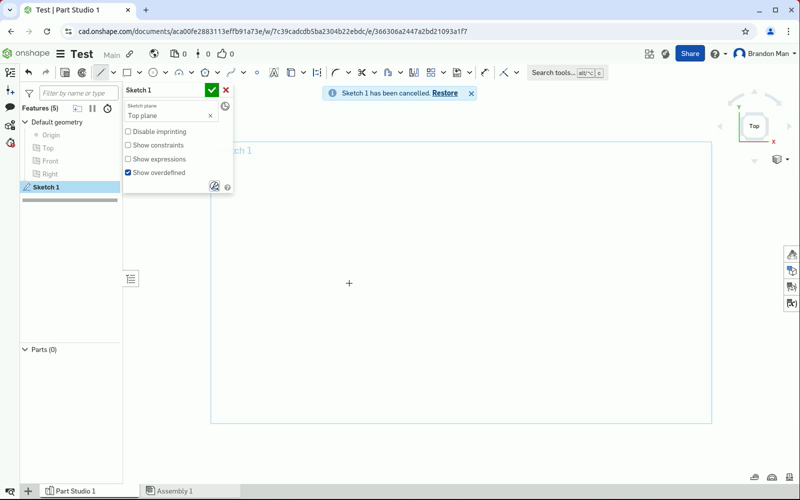
key_down(shift)
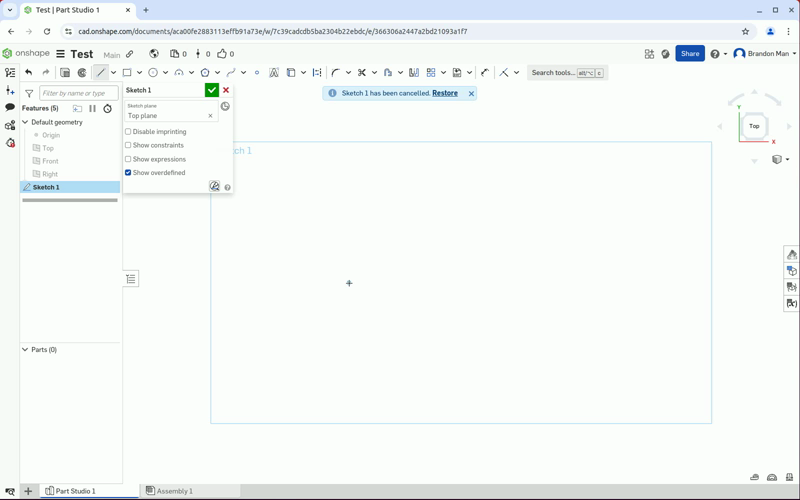
mouse_move(405, 378)
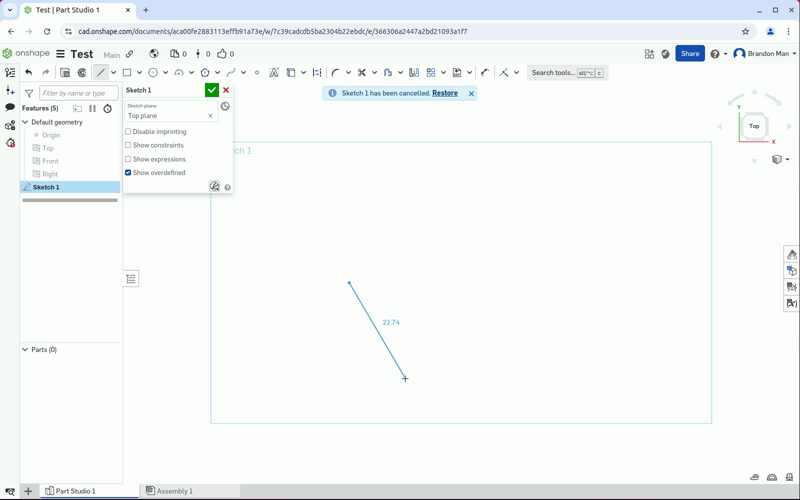
click(405, 378)
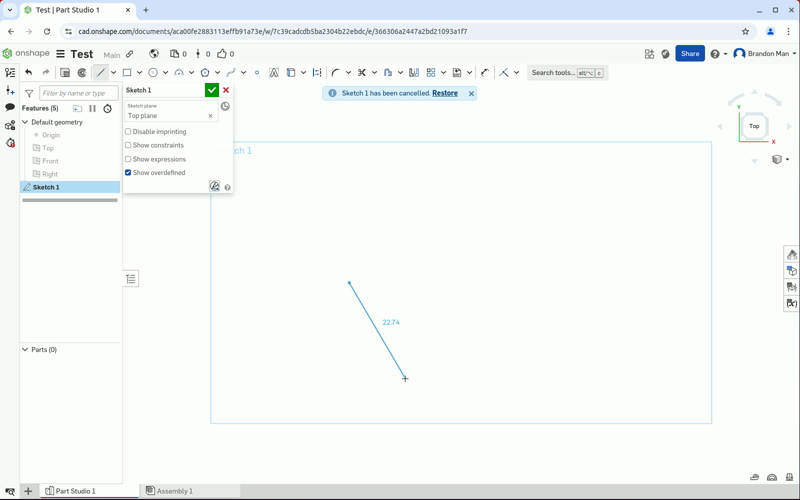
key_up(shift)
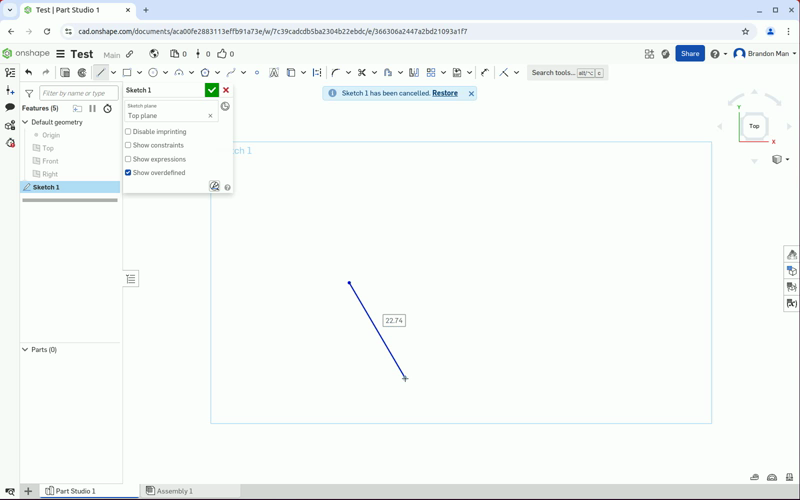
key_down(shift)
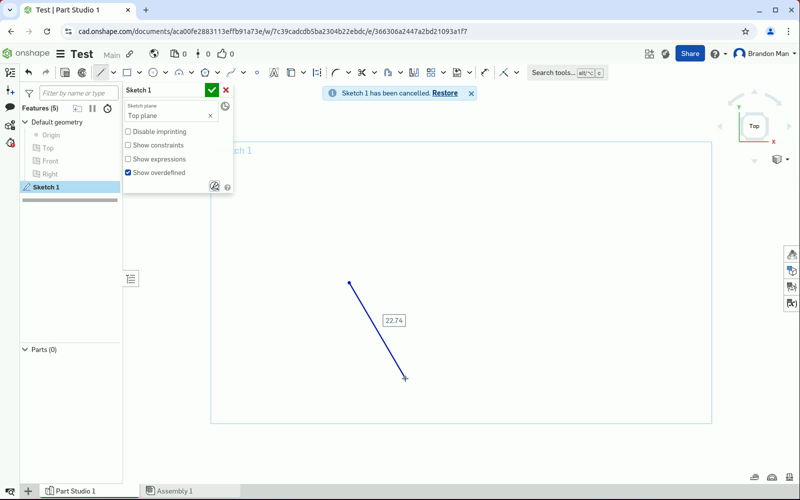
mouse_move(514, 378)
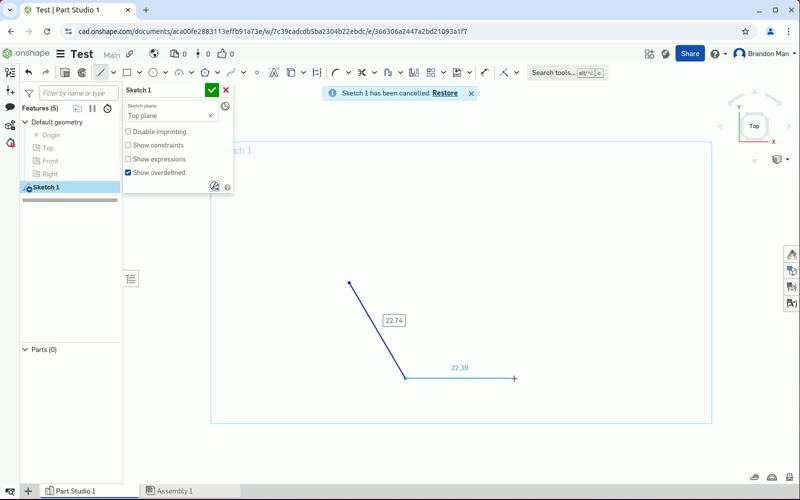
click(514, 378)
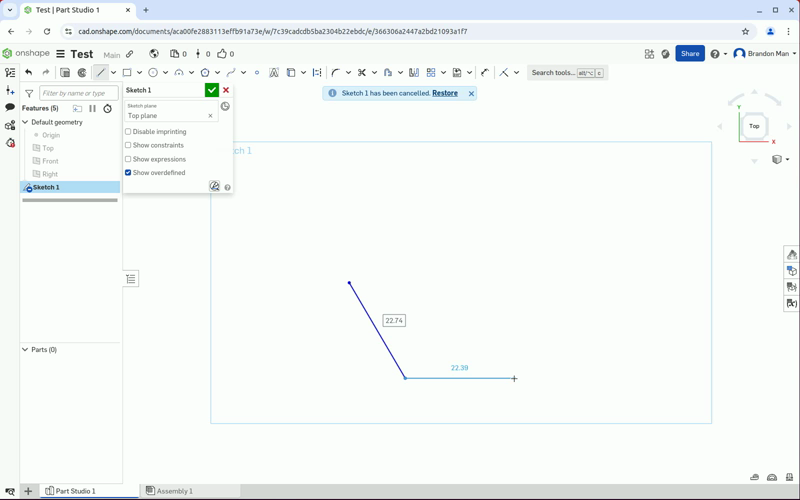
key_up(shift)
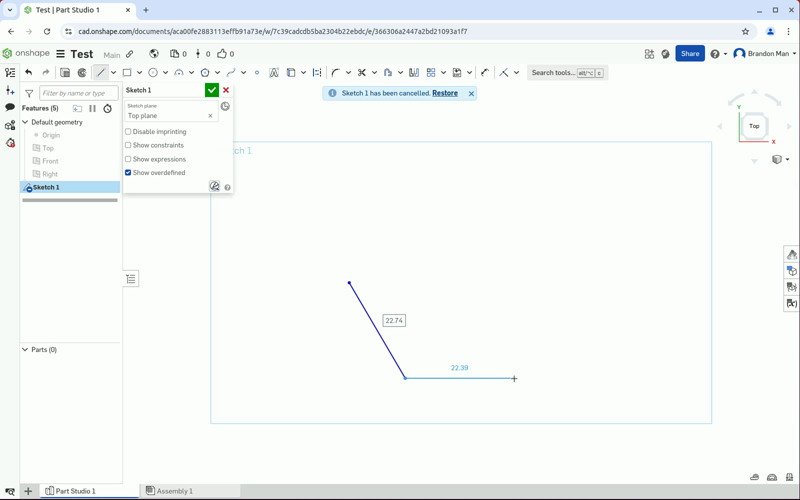
key_down(shift)
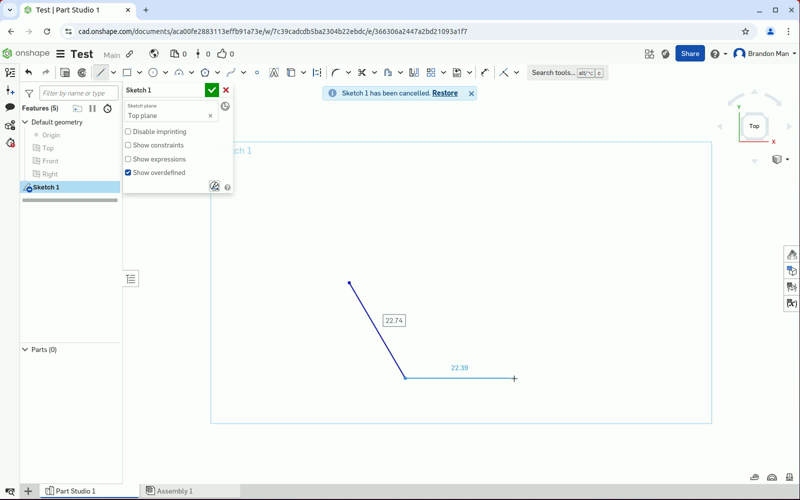
mouse_move(569, 282)
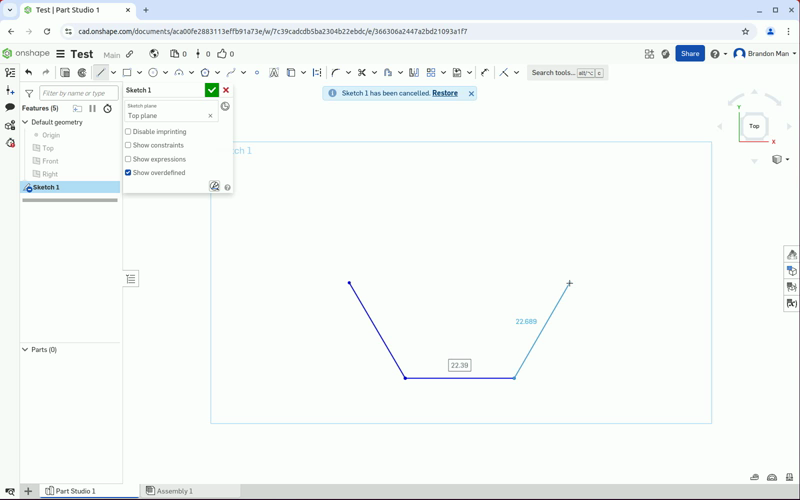
click(569, 282)
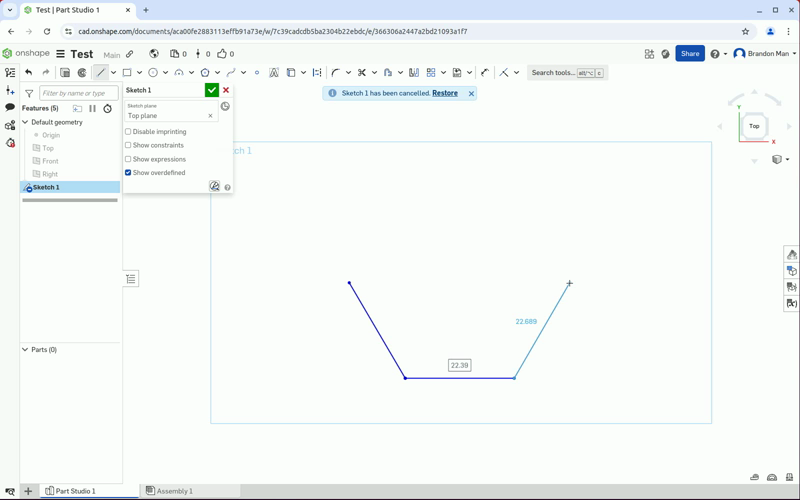
key_up(shift)
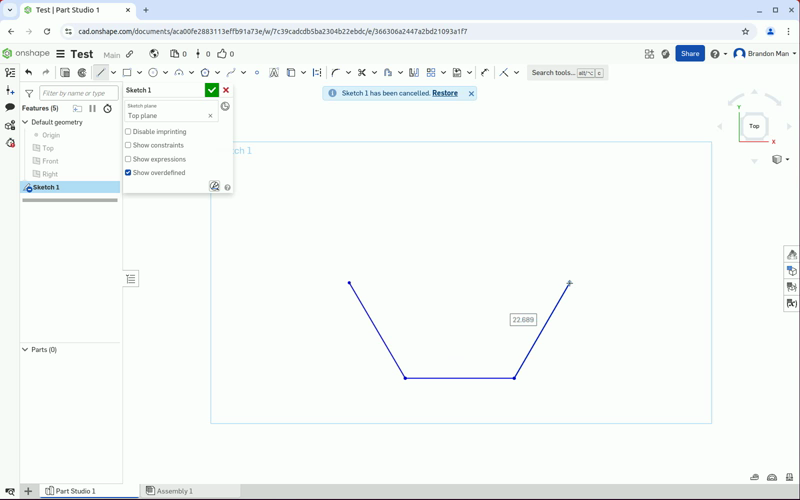
key_down(shift)
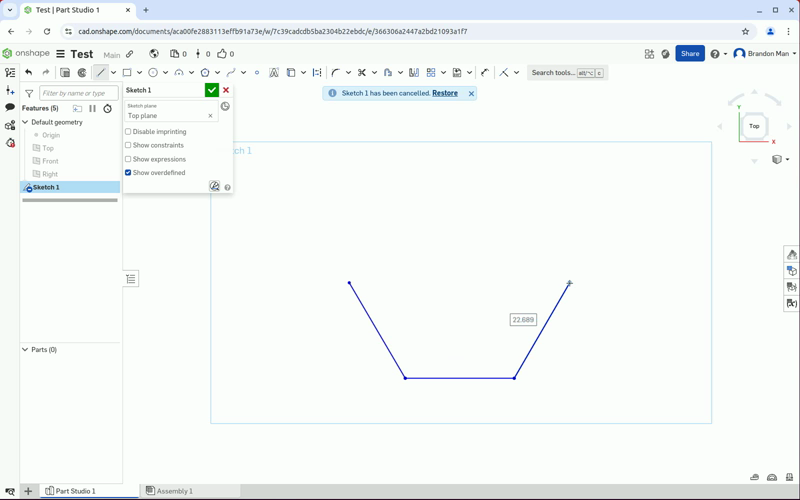
mouse_move(514, 187)
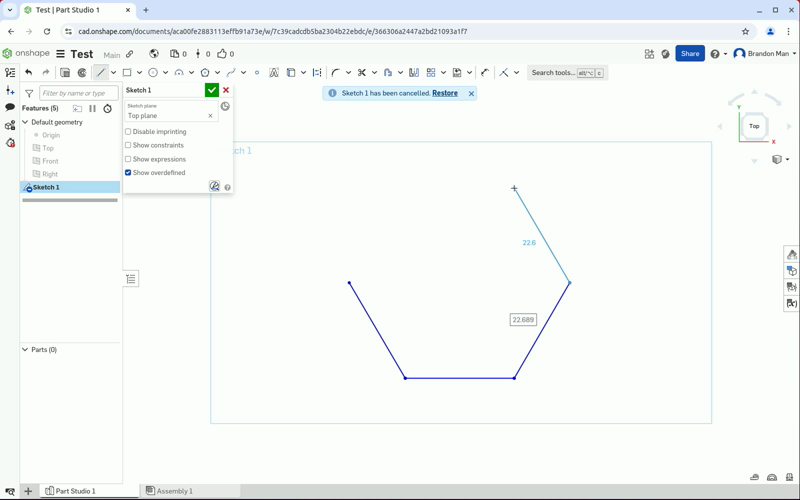
click(514, 187)
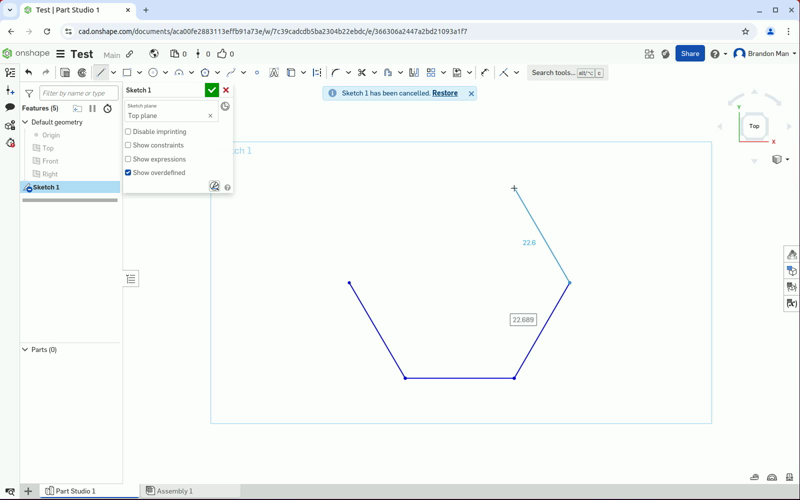
key_up(shift)
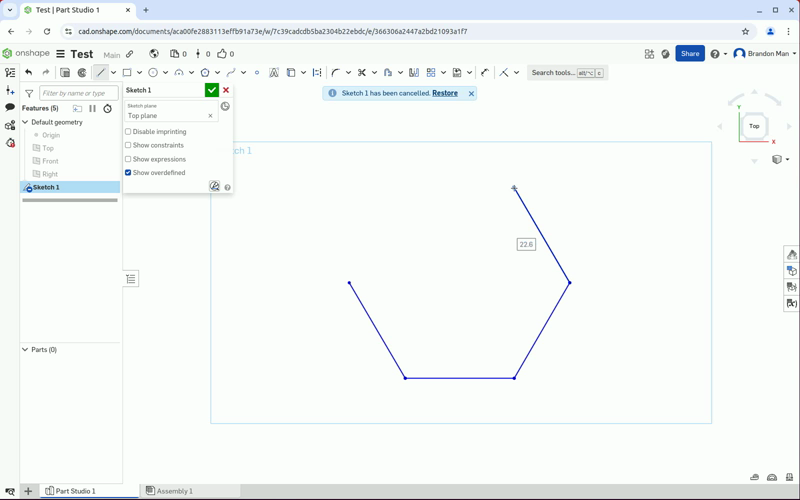
key_down(shift)
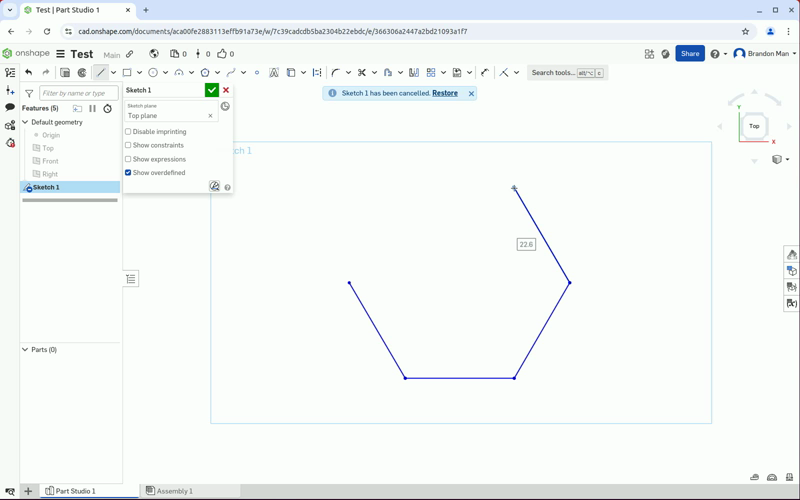
mouse_move(405, 187)
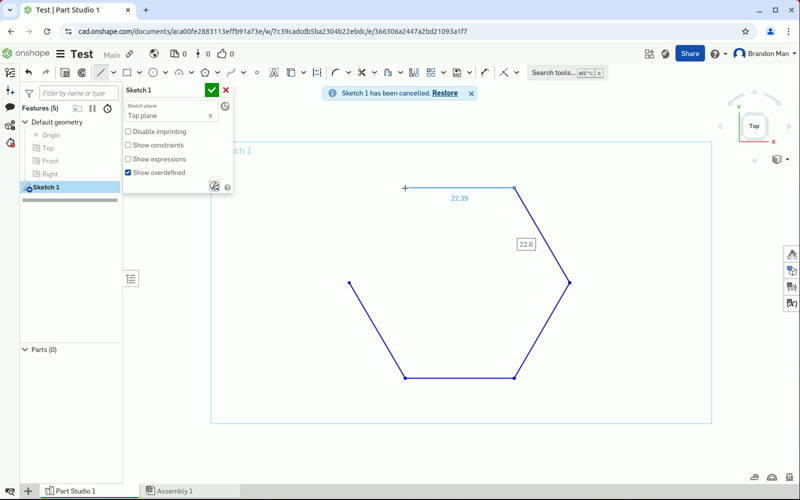
click(405, 187)
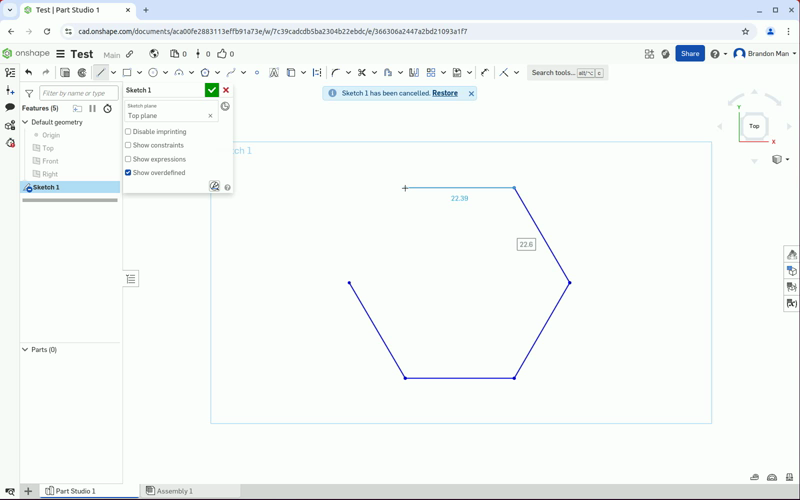
key_up(shift)
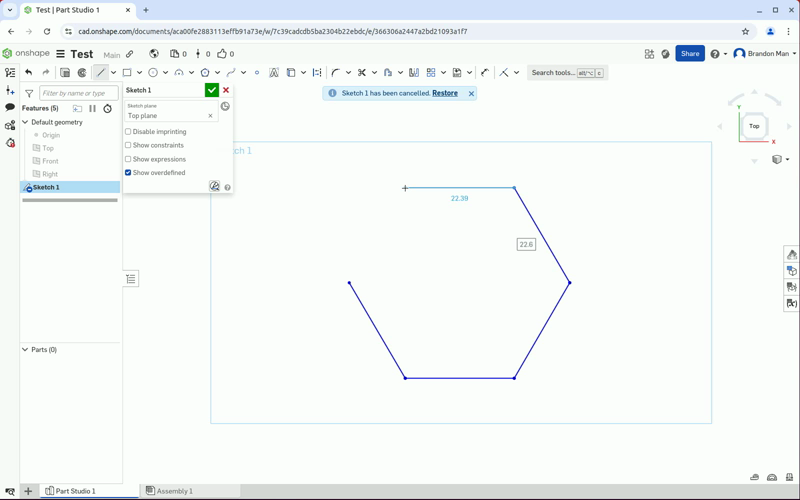
key_down(shift)
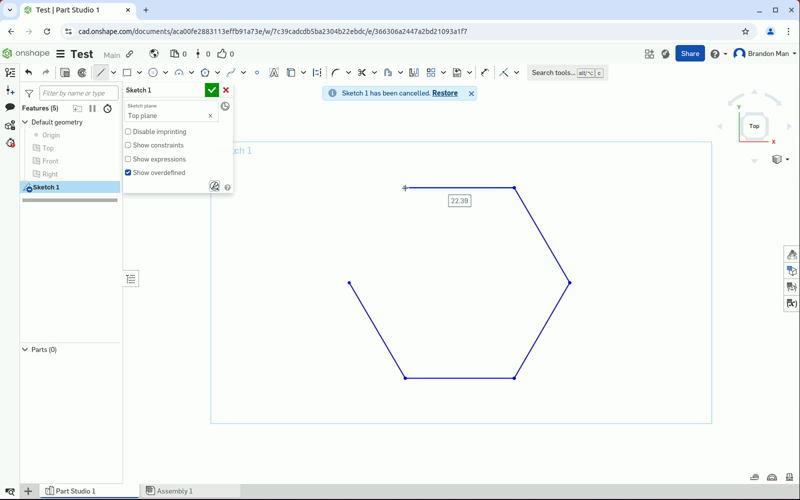
mouse_move(349, 282)
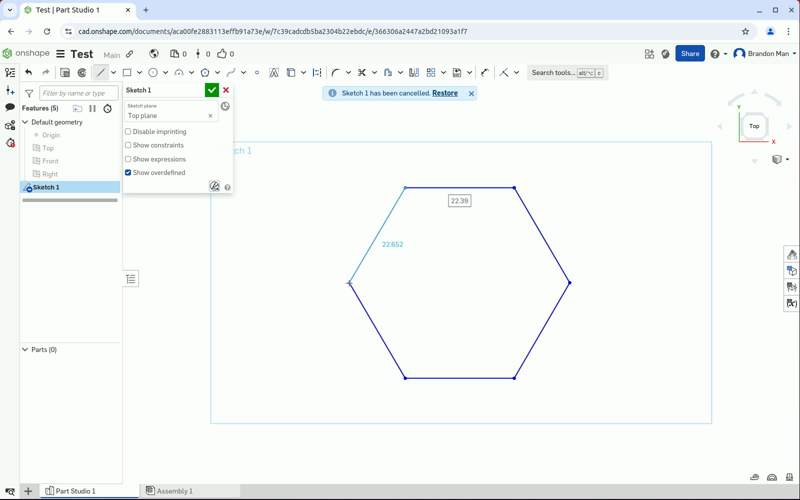
key_up(shift)
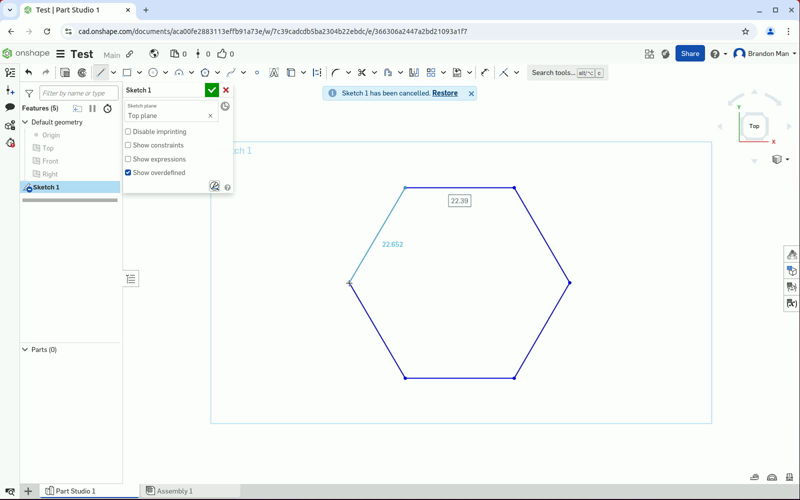
click(349, 282)
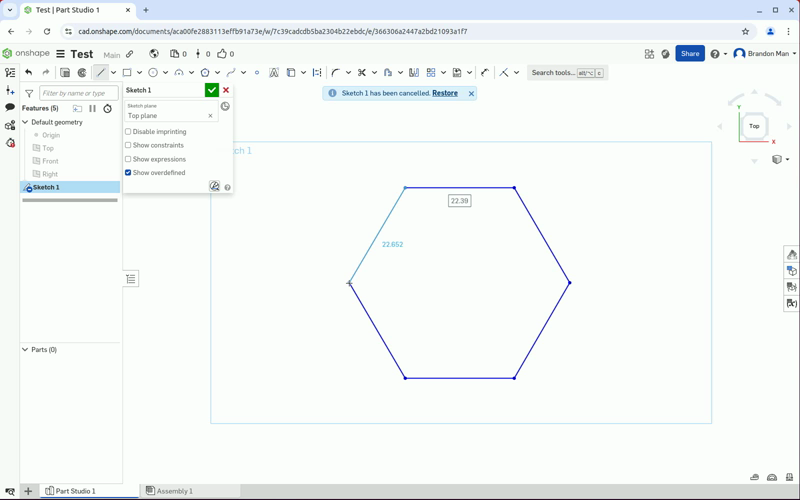
key(esc)
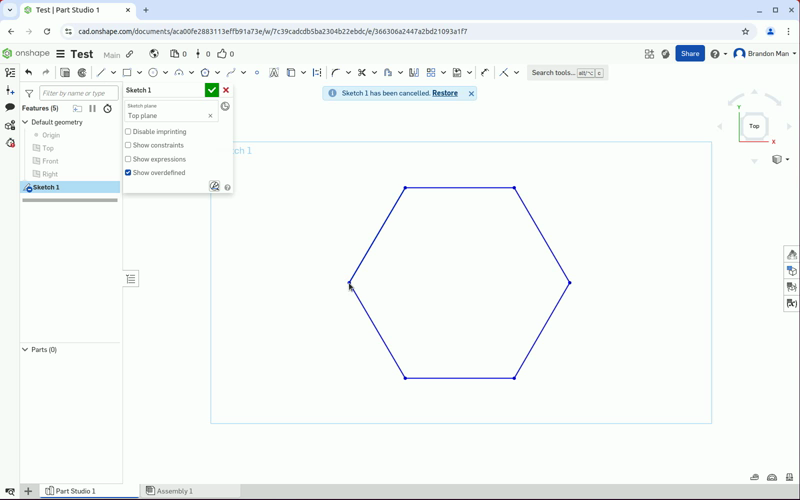
mouse_move(474, 262)
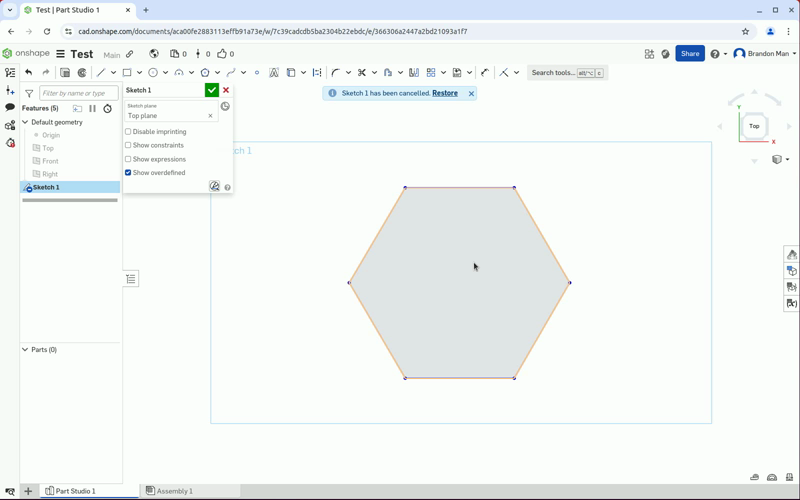
click(474, 262)
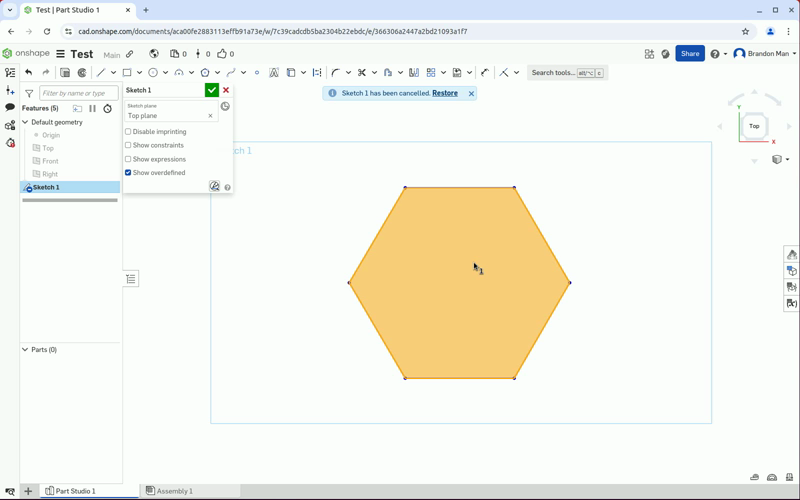
mouse_move(73, 352)
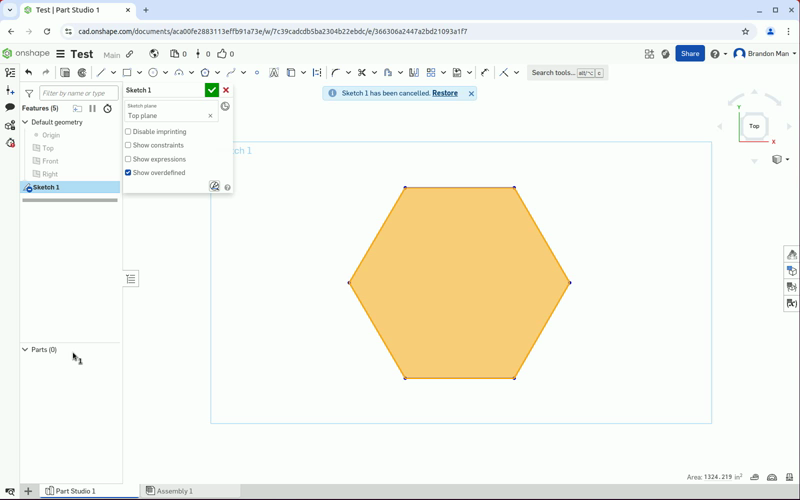
key(shift+y)
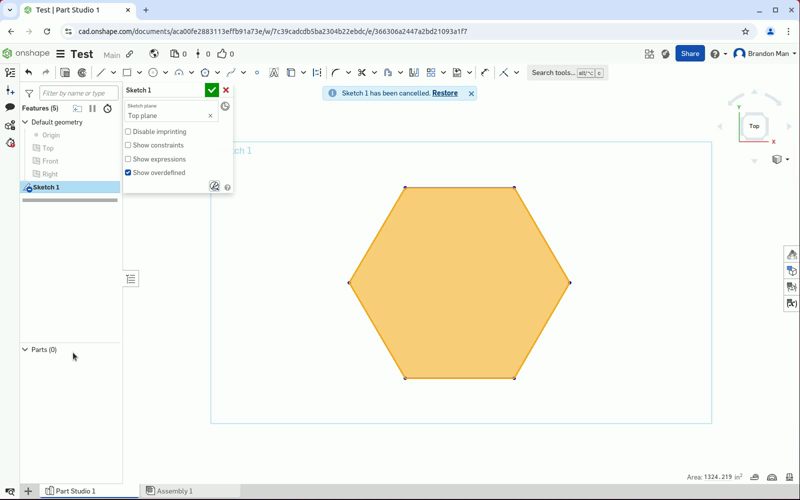
key(shift+e)
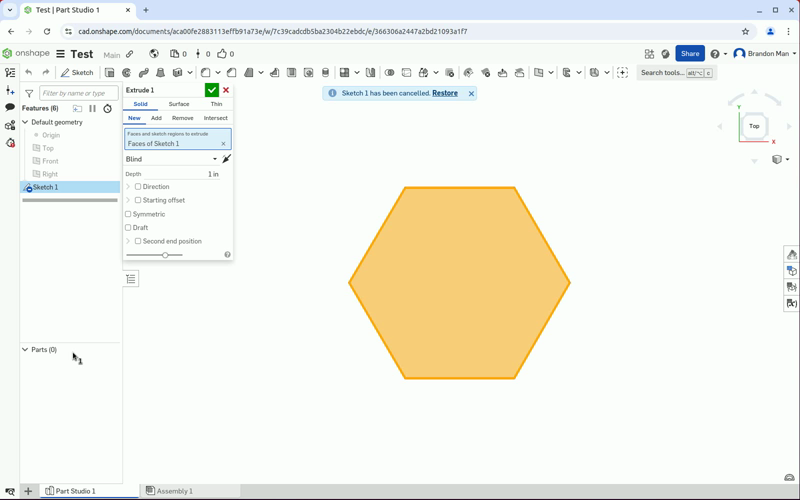
mouse_move(143, 106)
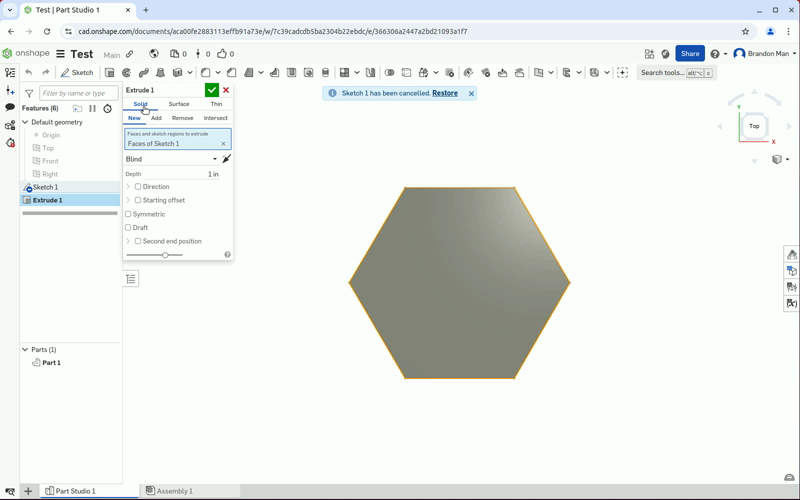
click(143, 106)
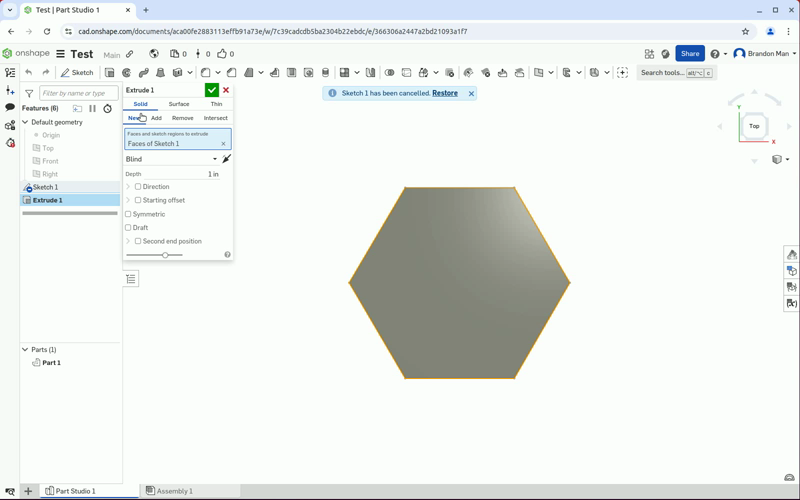
mouse_move(137, 120)
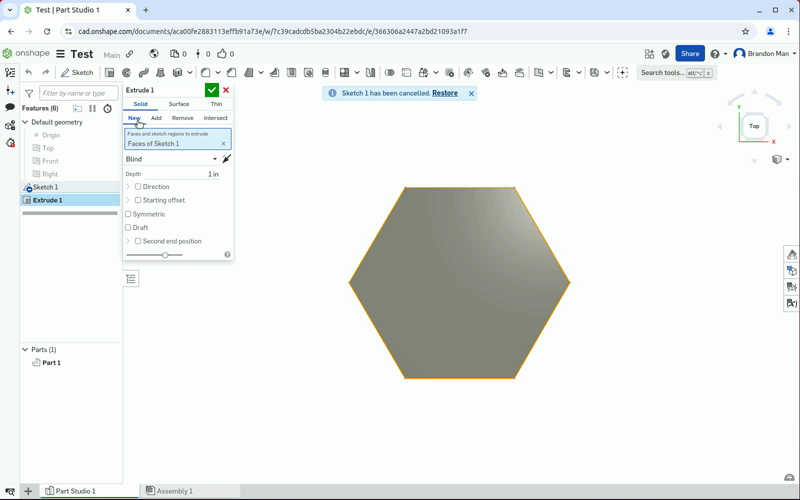
click(137, 120)
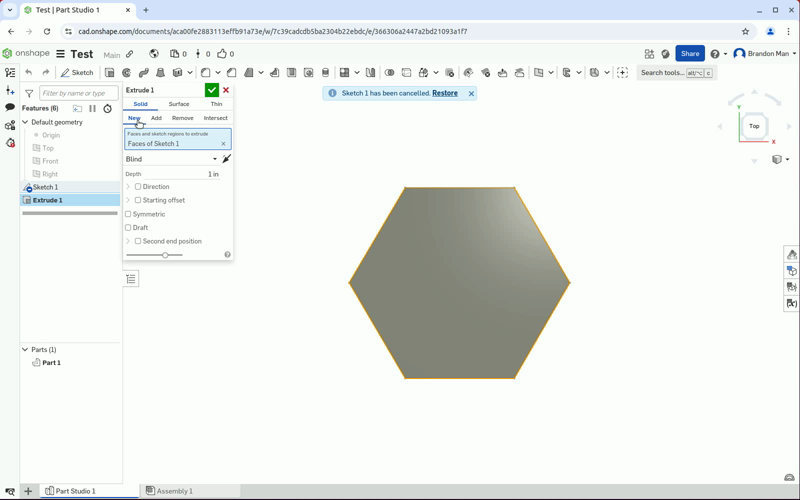
key(tab, 4)
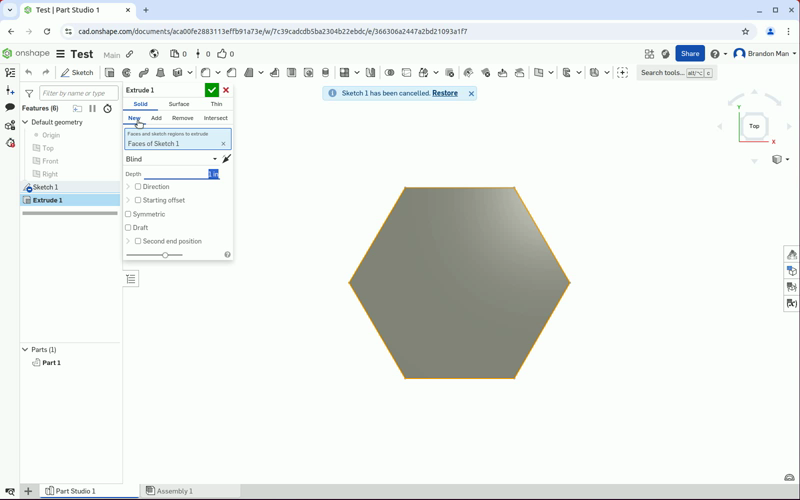
text(15.405)
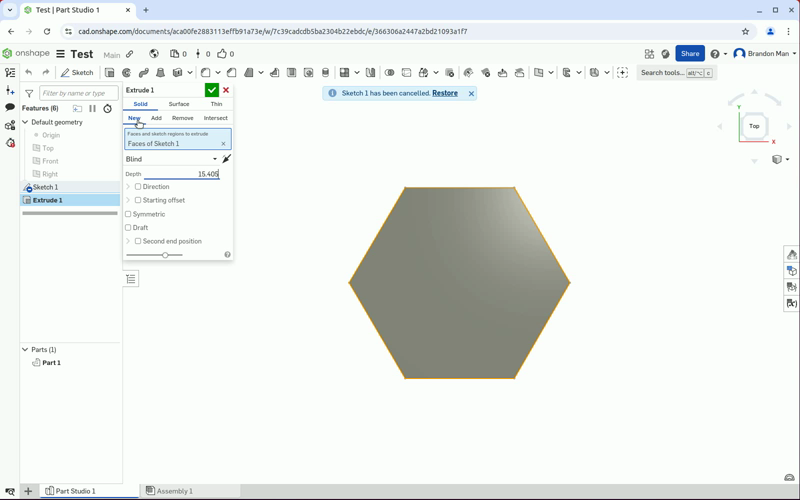
key(enter)
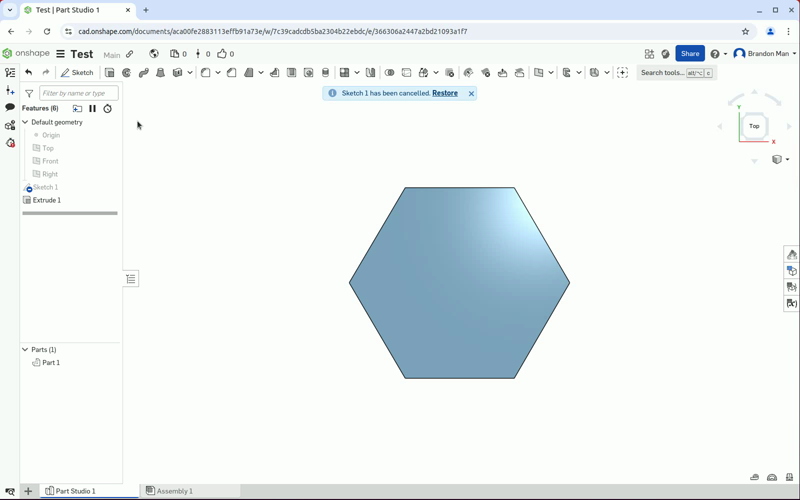
key(shift+h)
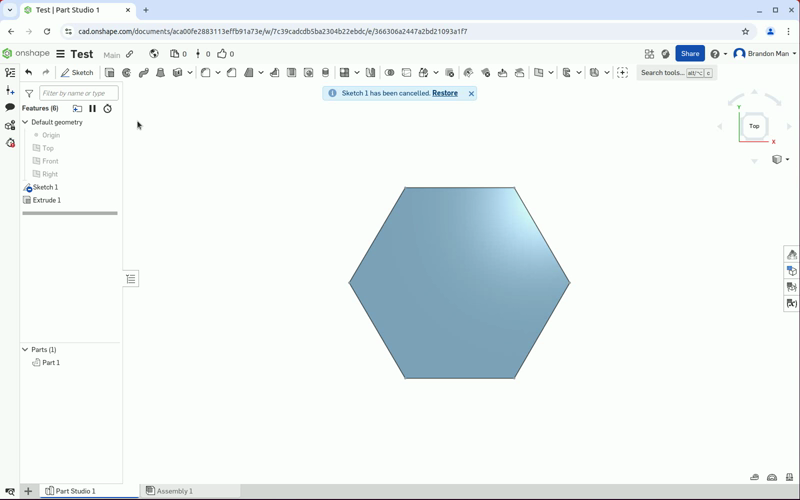
key(shift+h)
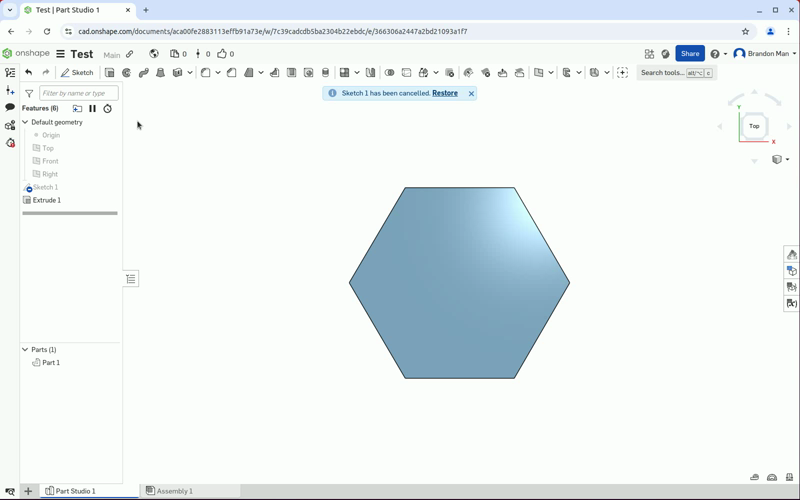
mouse_move(73, 189)
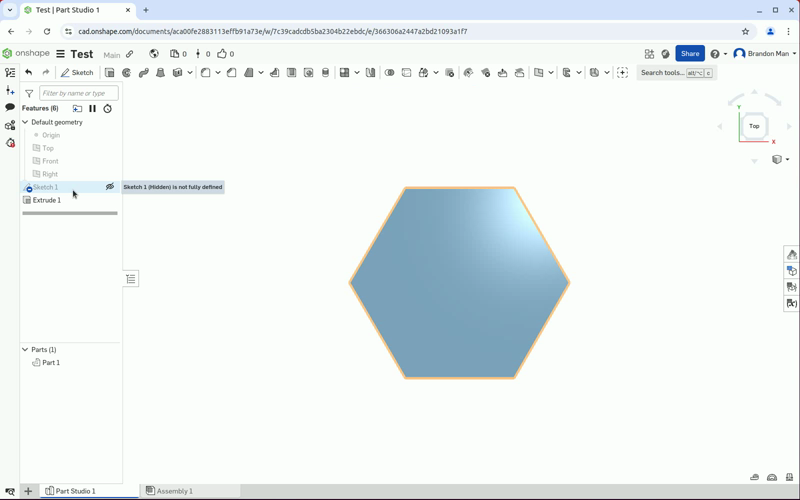
click(73, 189)
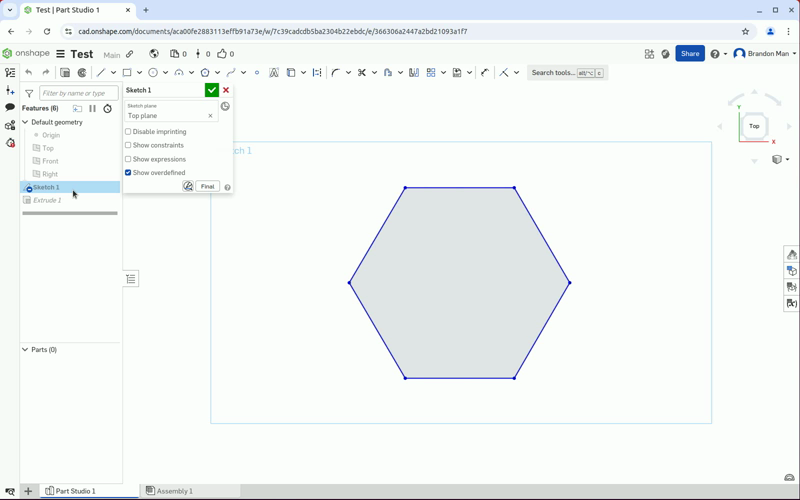
mouse_move(229, 92)
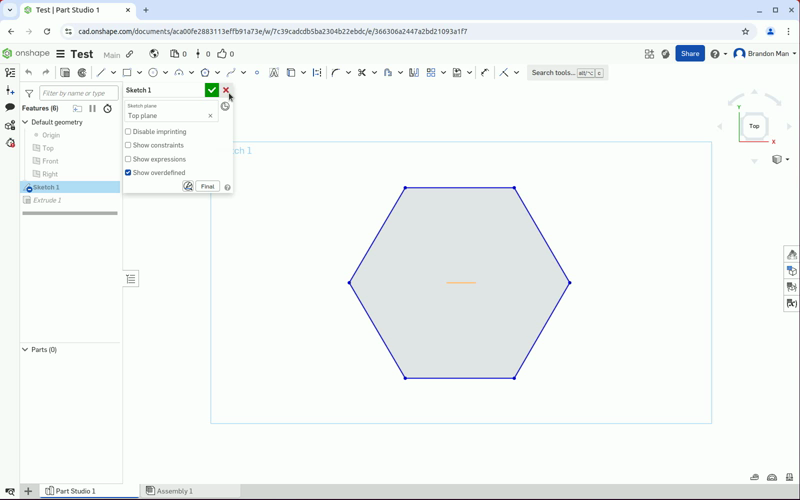
click(229, 92)
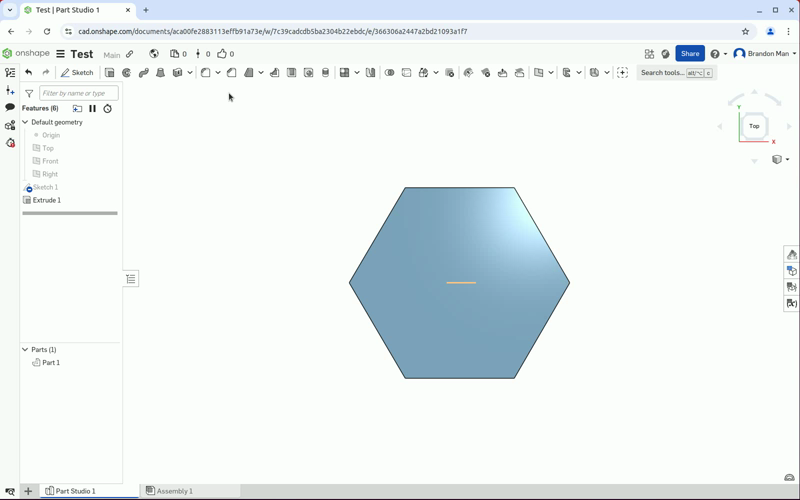
mouse_move(541, 75)
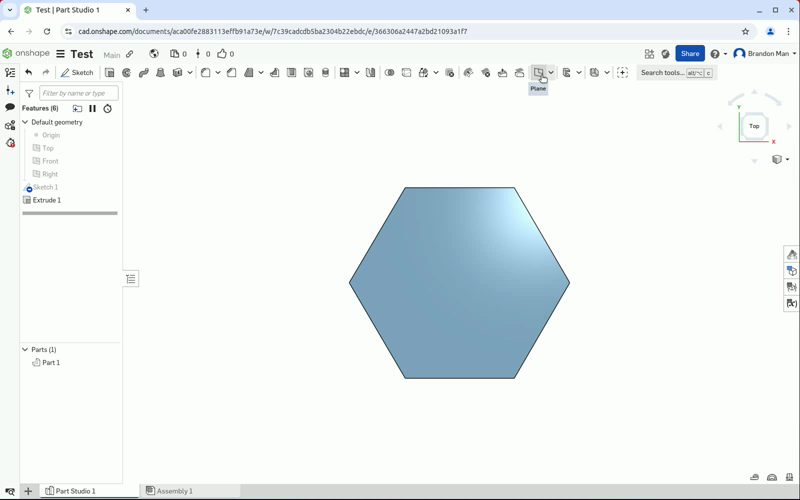
click(541, 75)
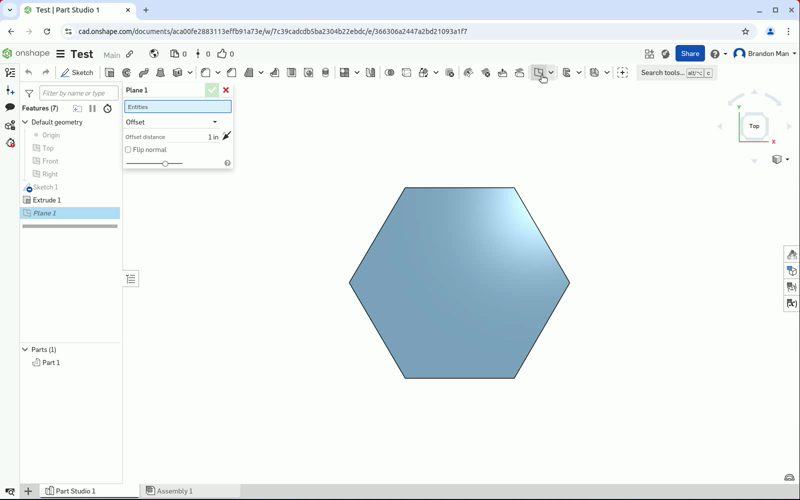
mouse_move(73, 150)
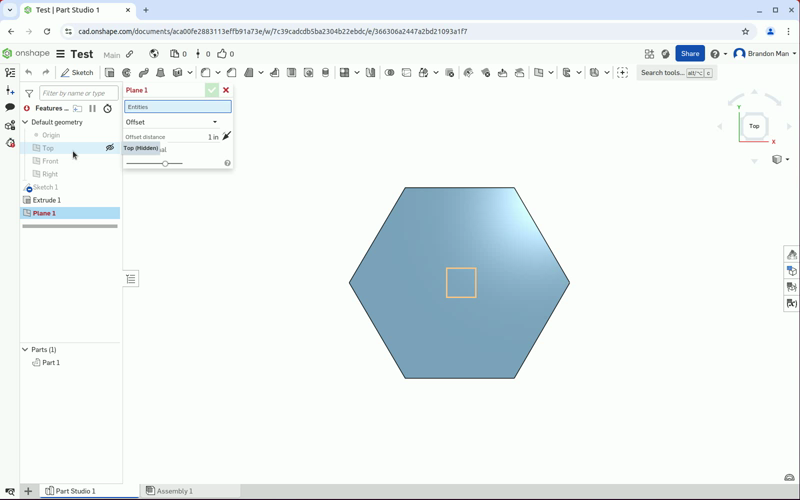
click(73, 150)
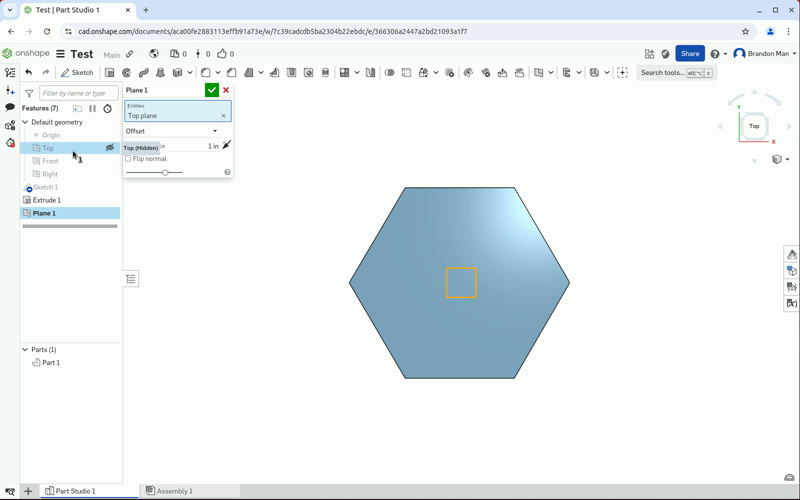
key(tab, 2)
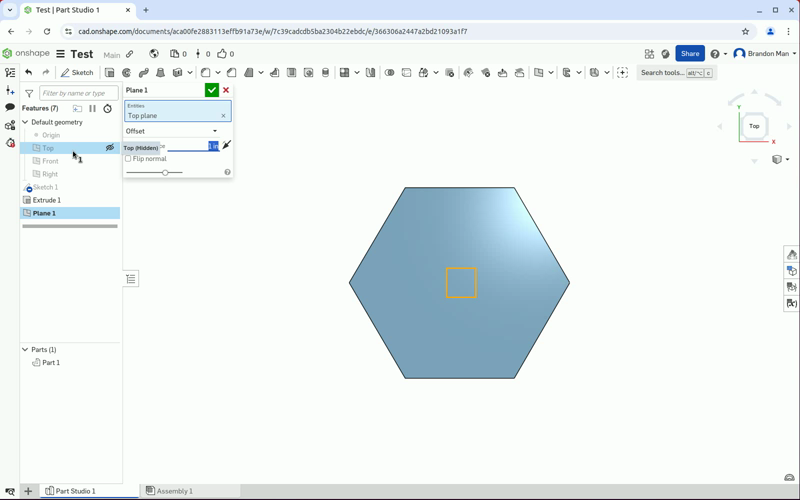
text(15.405)
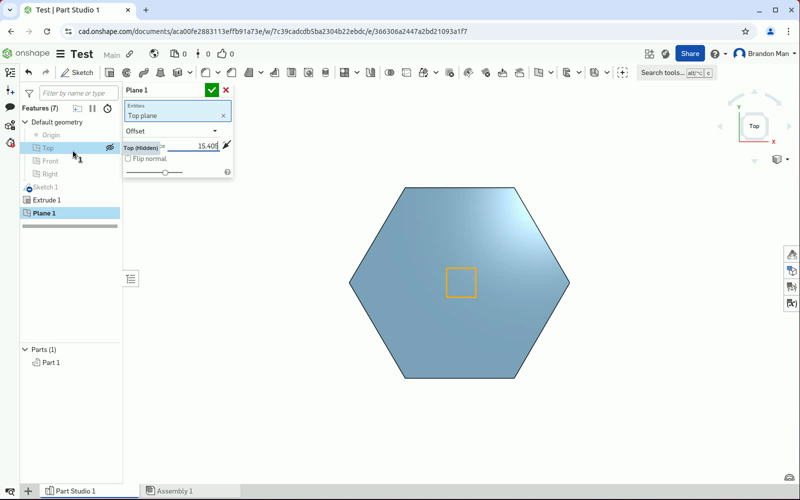
key(enter, 2)
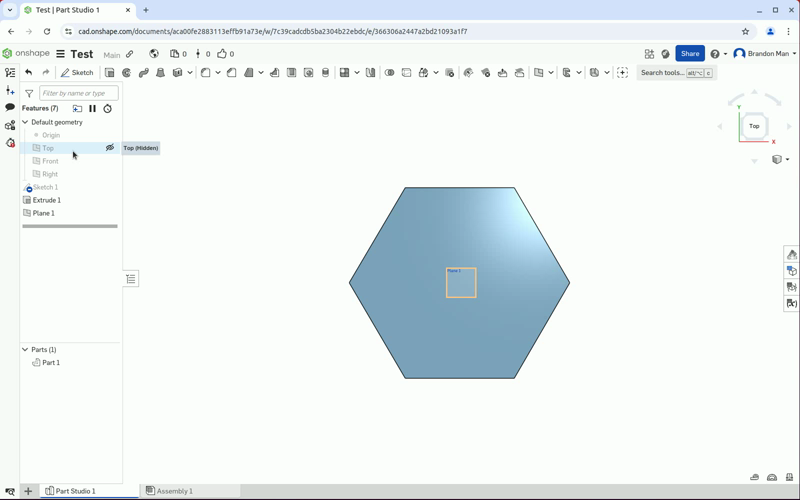
key(shift+s)
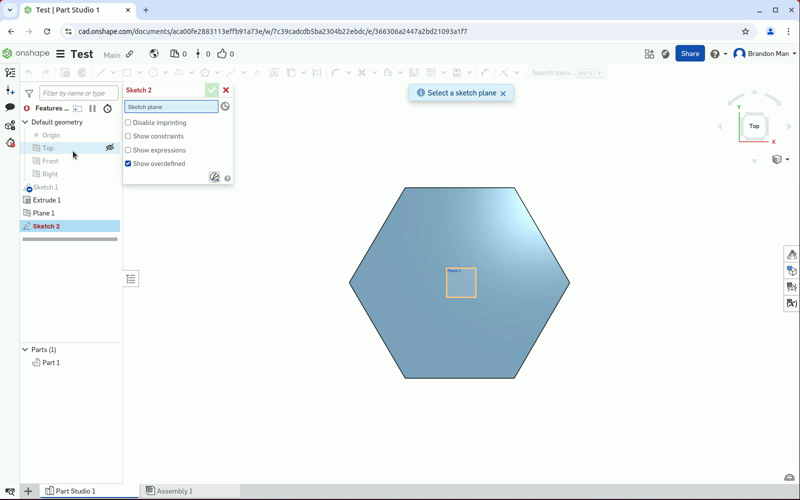
mouse_move(73, 215)
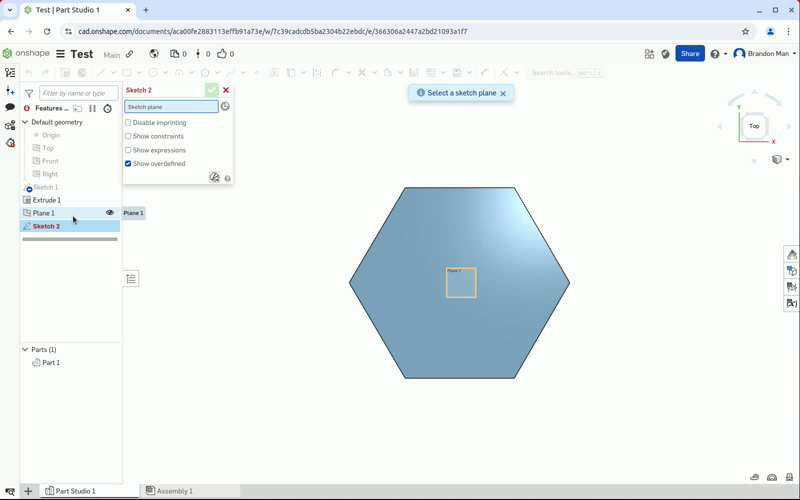
click(73, 215)
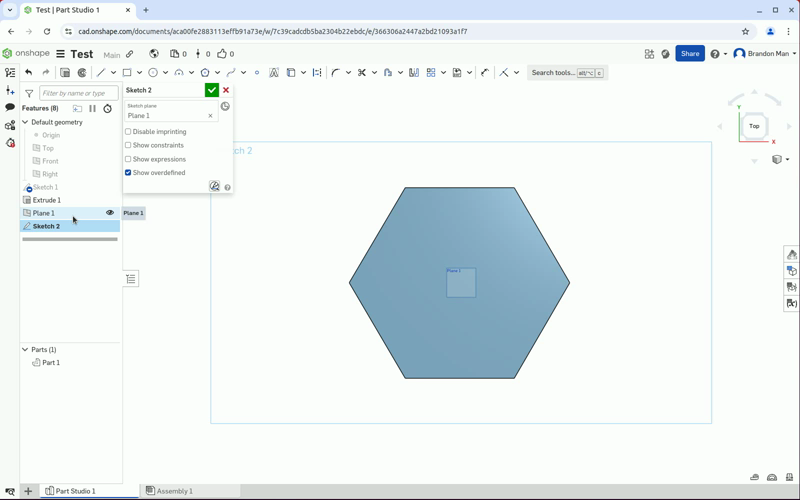
mouse_move(73, 352)
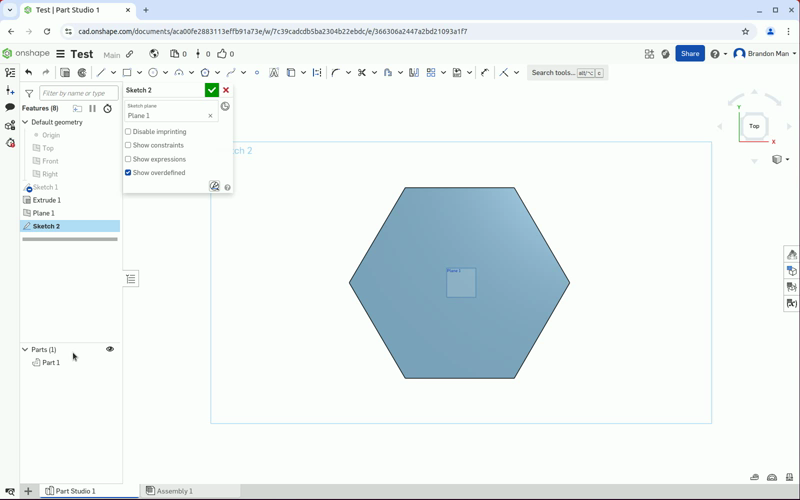
key(y)
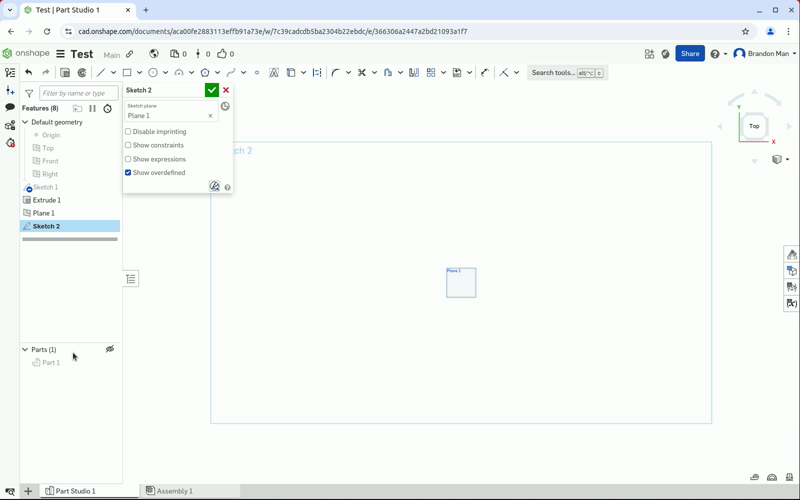
key(c)
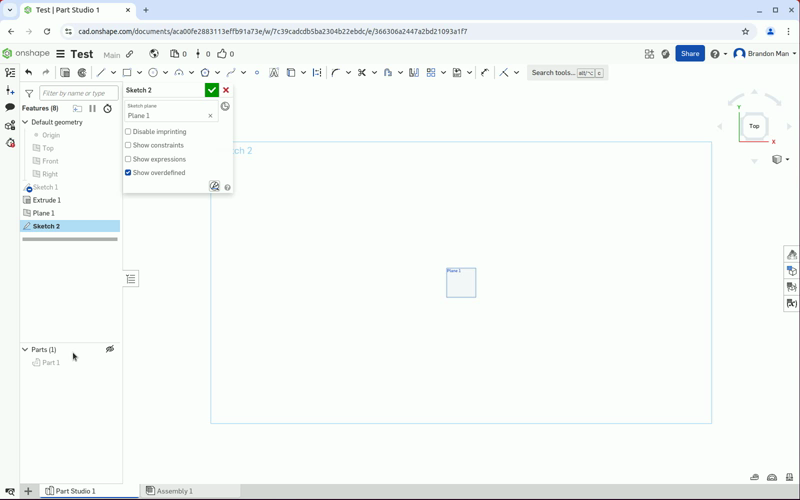
key_down(shift)
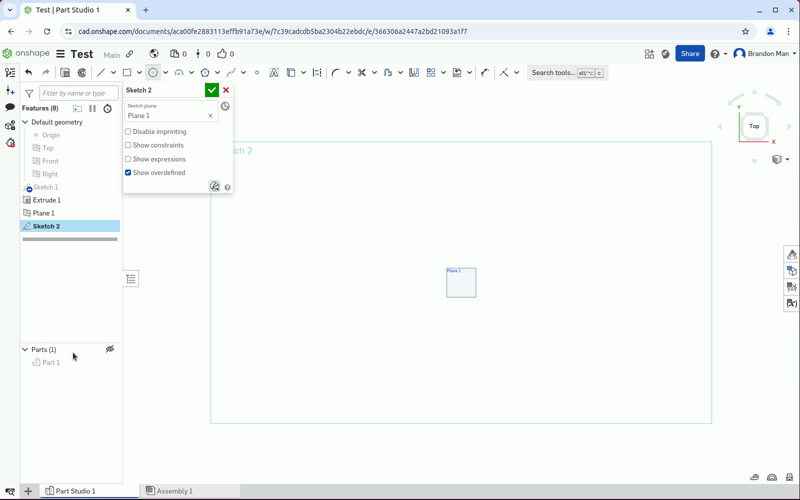
mouse_move(461, 282)
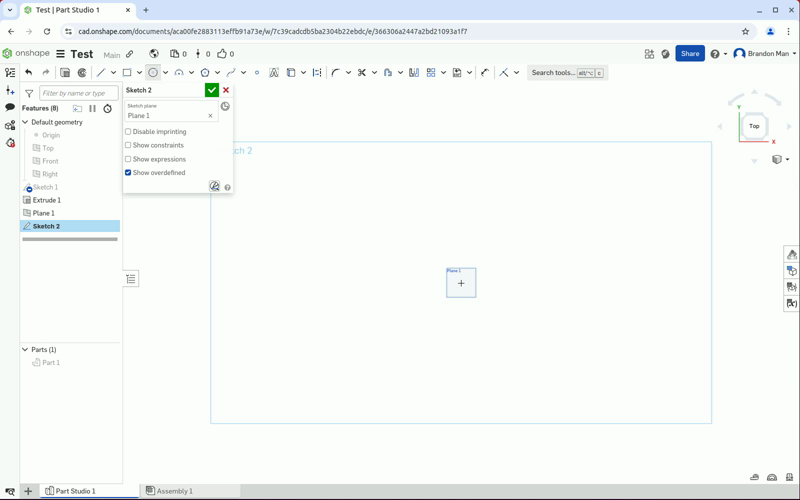
click(461, 282)
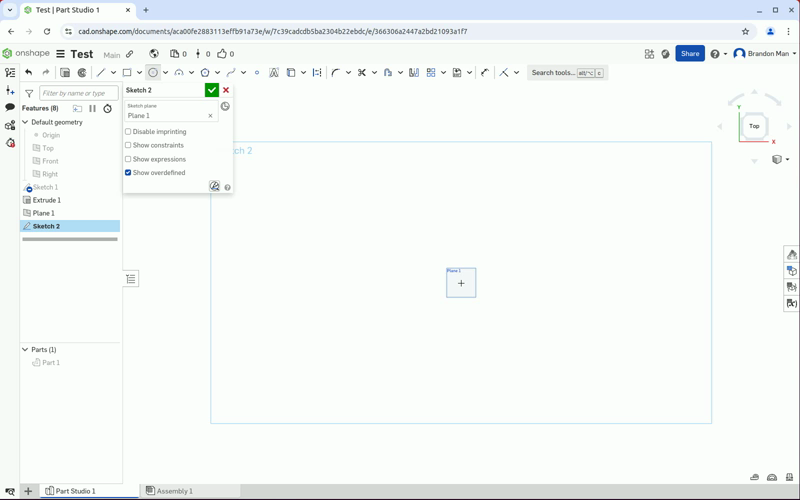
key_up(shift)
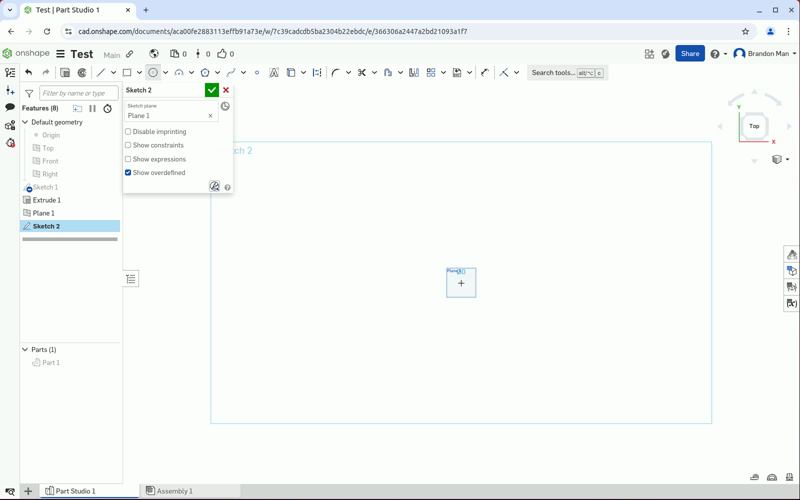
mouse_move(552, 282)
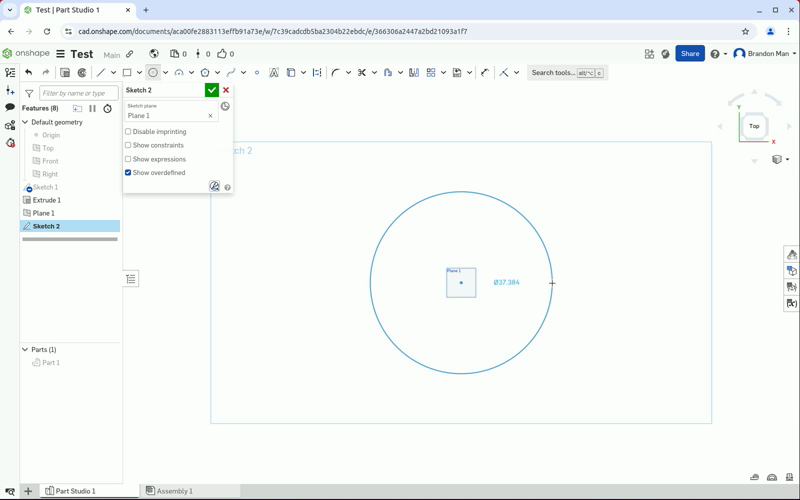
click(552, 282)
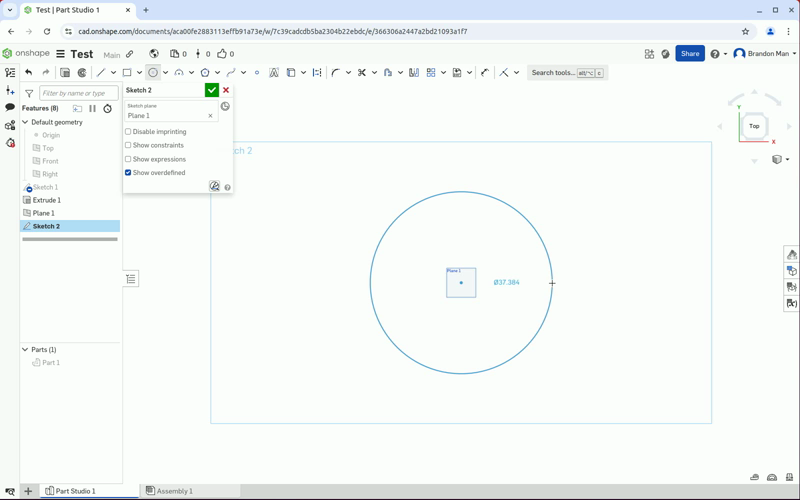
key(esc)
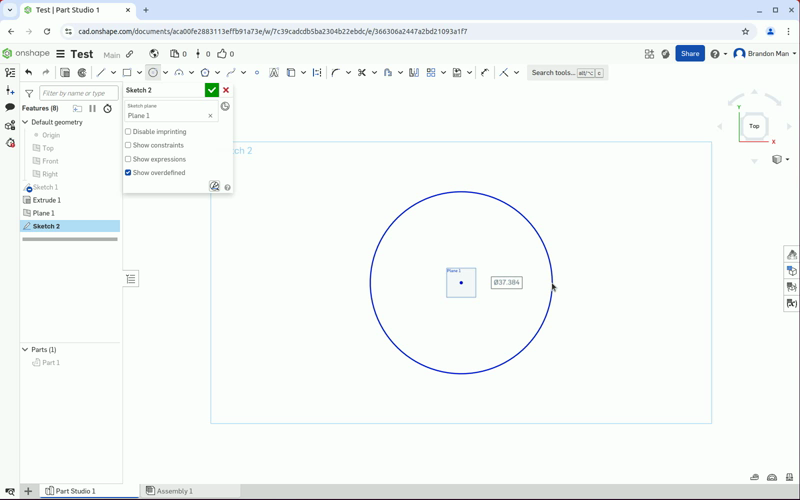
mouse_move(407, 305)
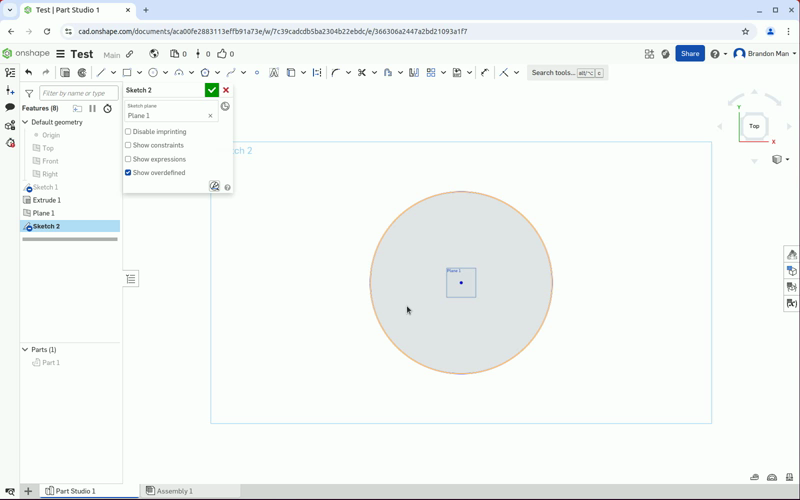
click(407, 305)
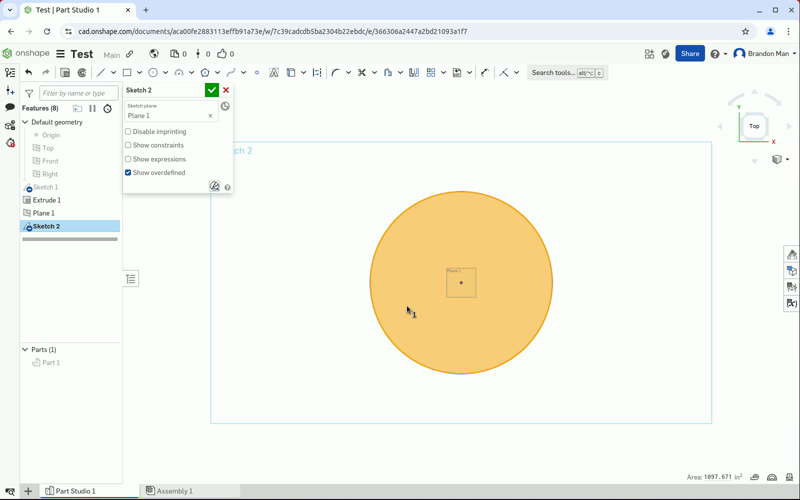
mouse_move(73, 352)
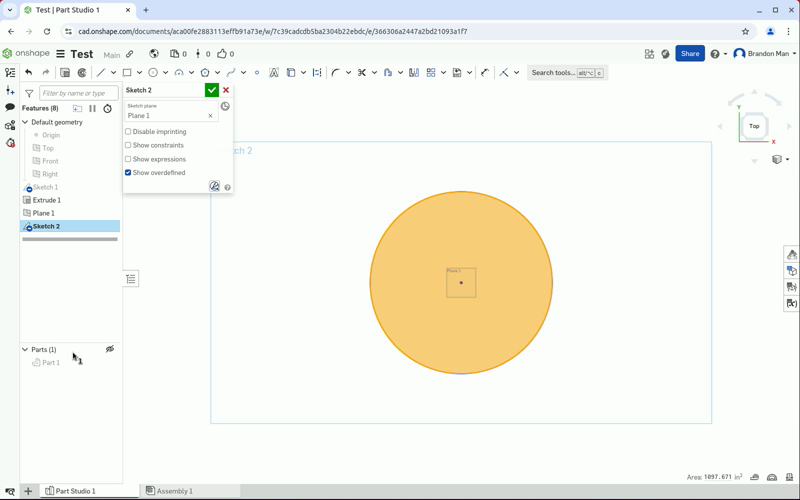
key(shift+y)
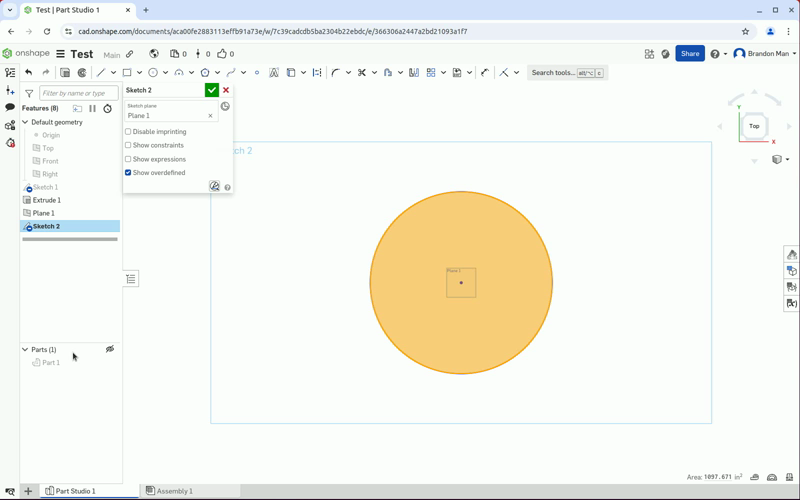
key(shift+e)
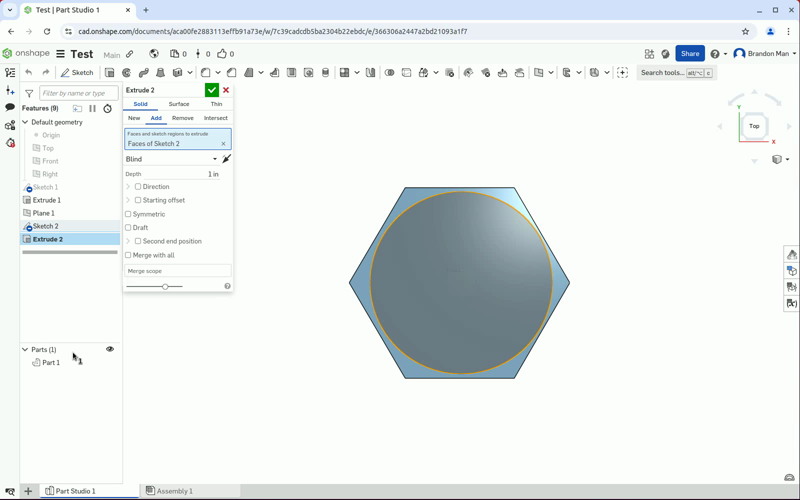
mouse_move(143, 106)
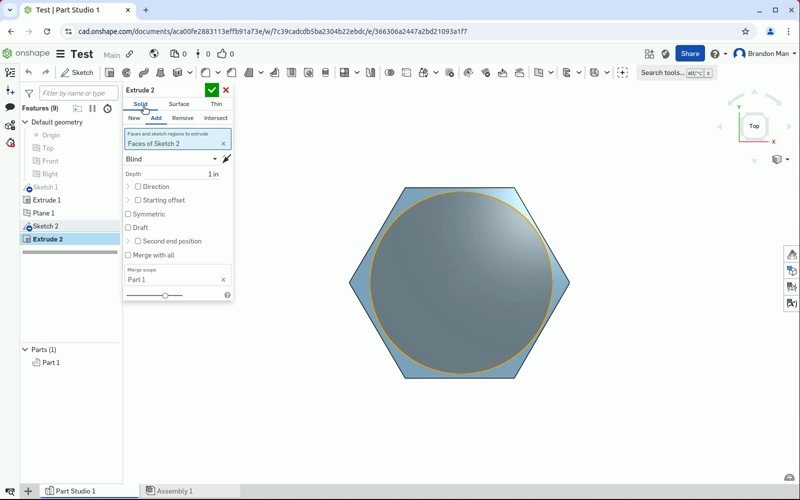
click(143, 106)
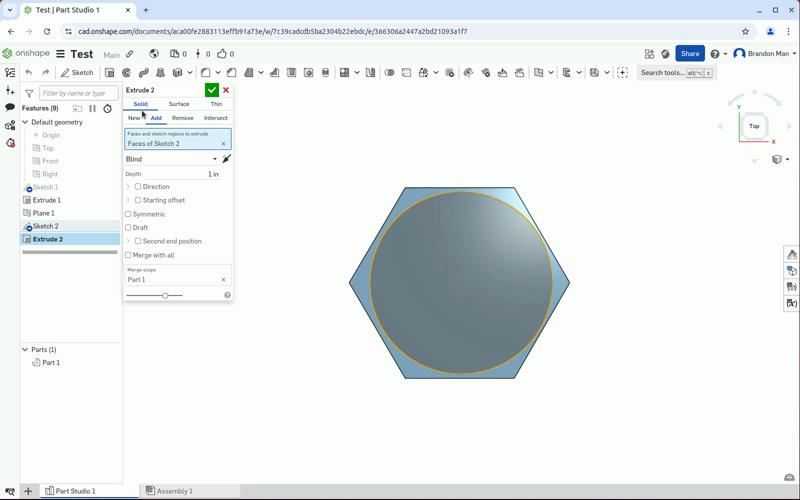
mouse_move(137, 120)
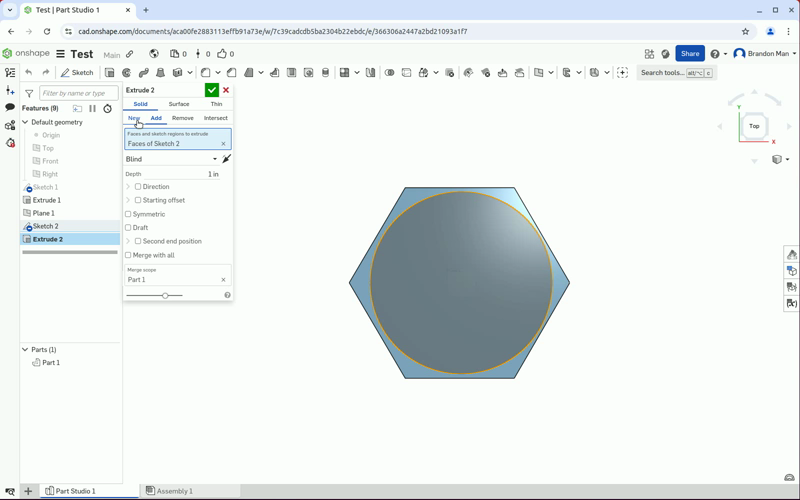
click(137, 120)
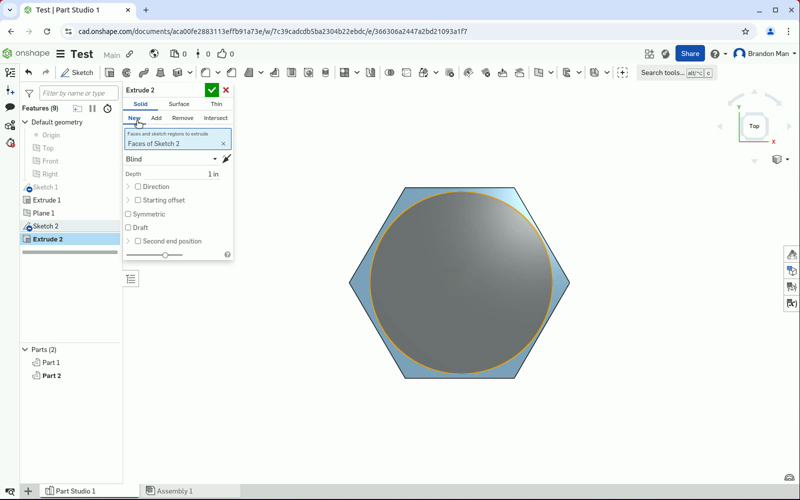
key(tab, 4)
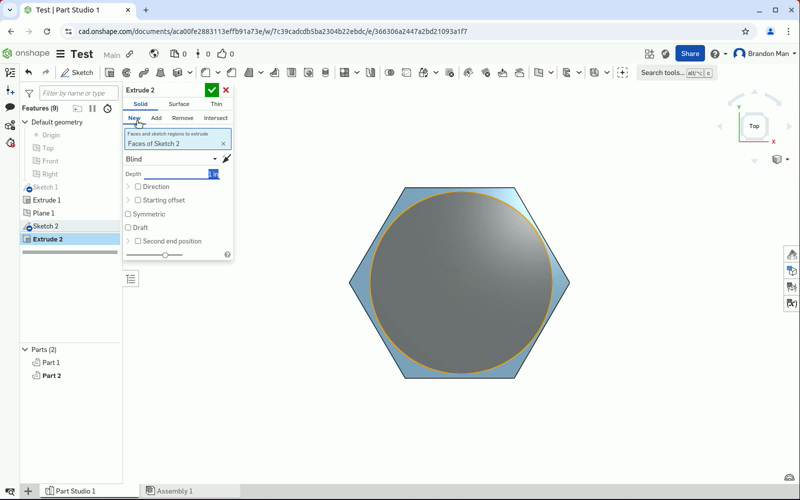
text(7.703)
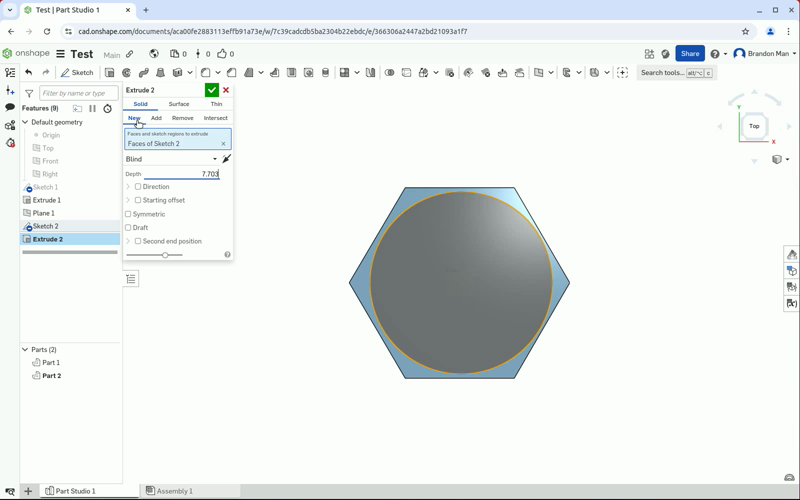
key(enter)
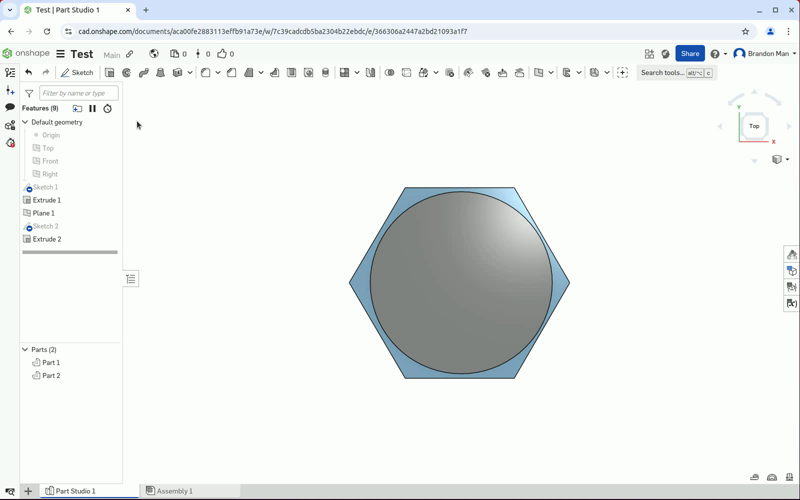
key(shift+h)
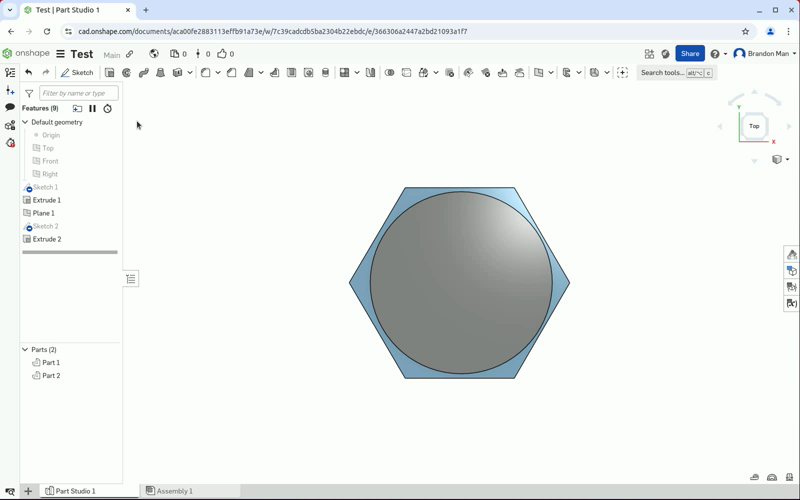
key(shift+h)
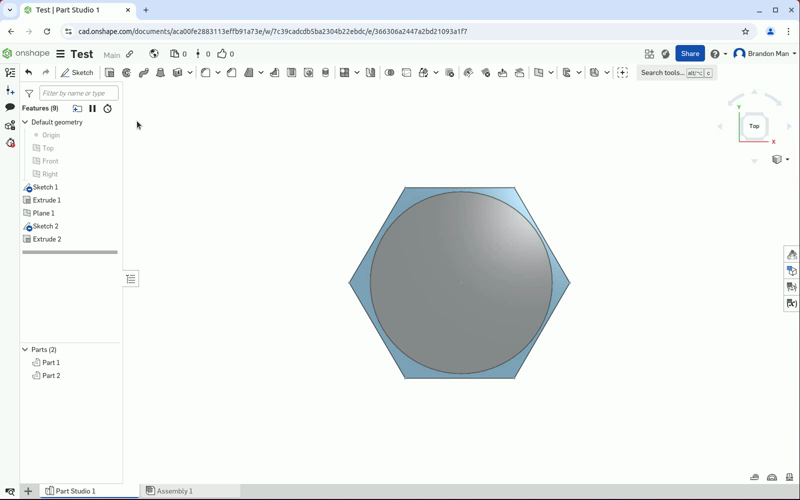
key(shift+7)
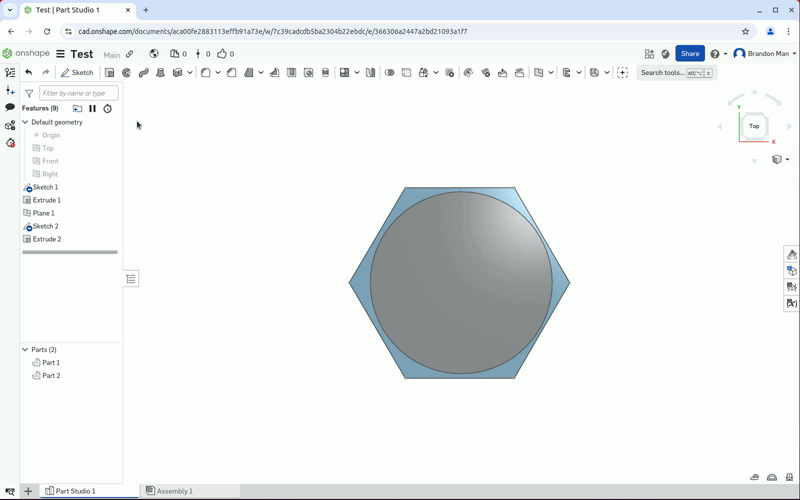
key(up, 3)
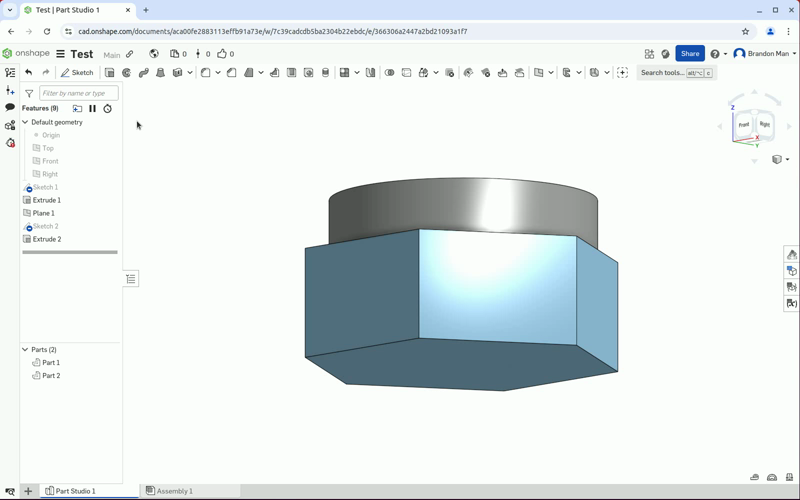
key(left, 3)
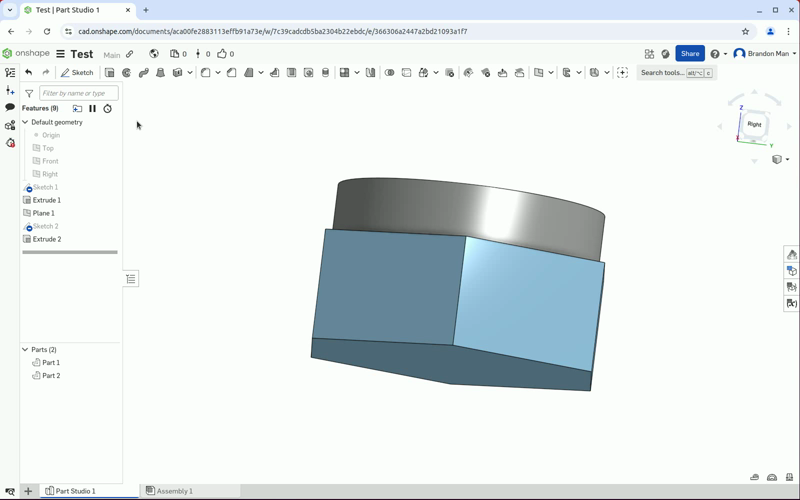
key(right, 3)
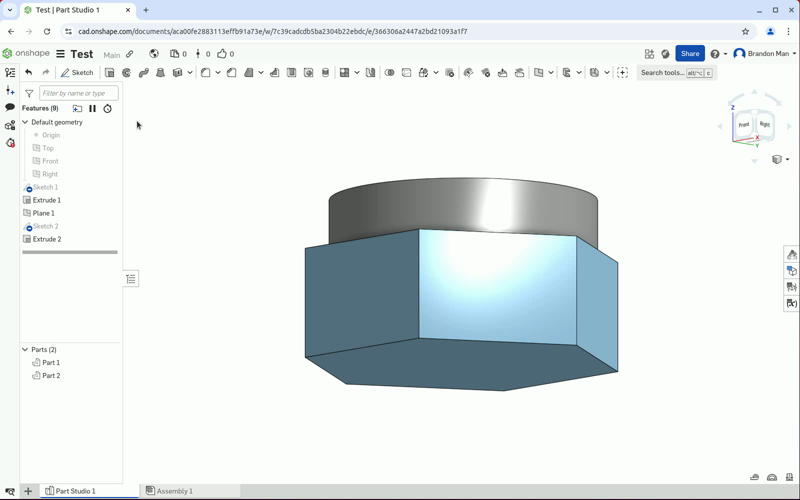
key(down, 3)
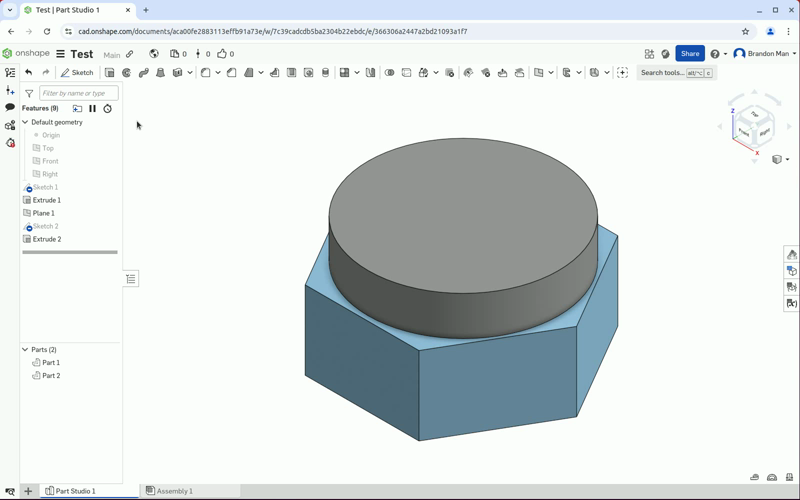
mouse_move(73, 189)
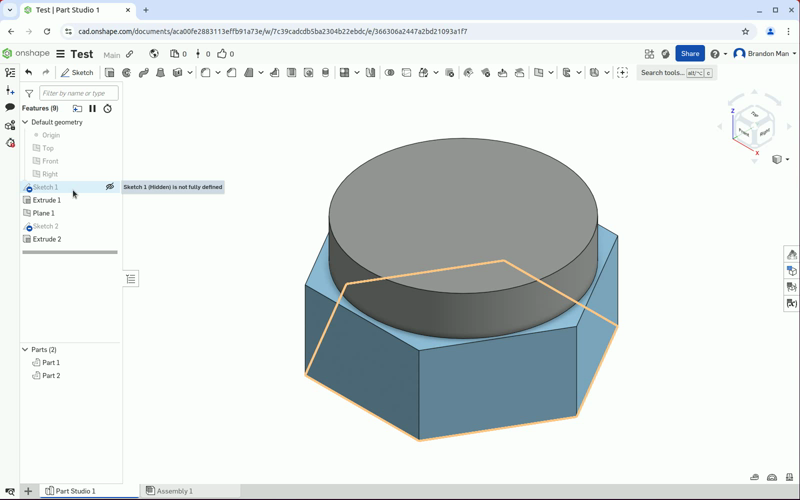
click(73, 189)